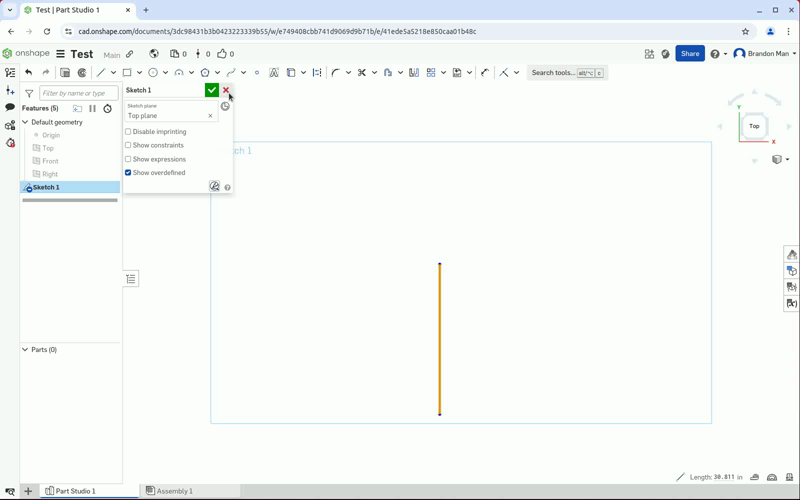
key(shift+h)
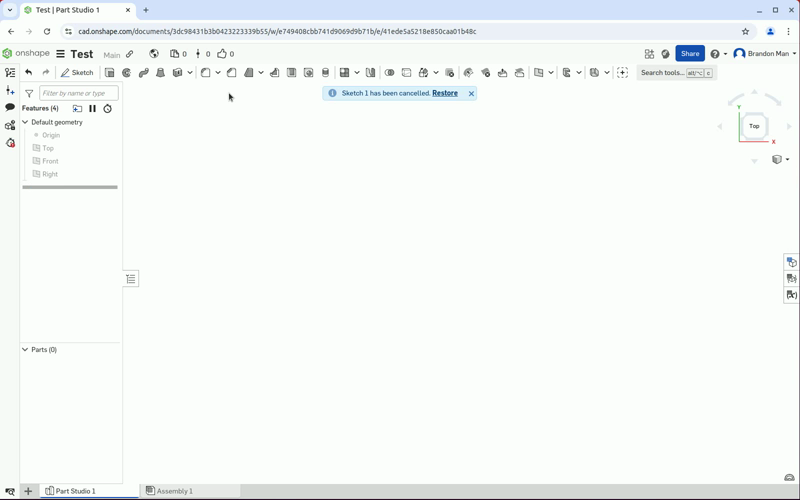
mouse_move(73, 352)
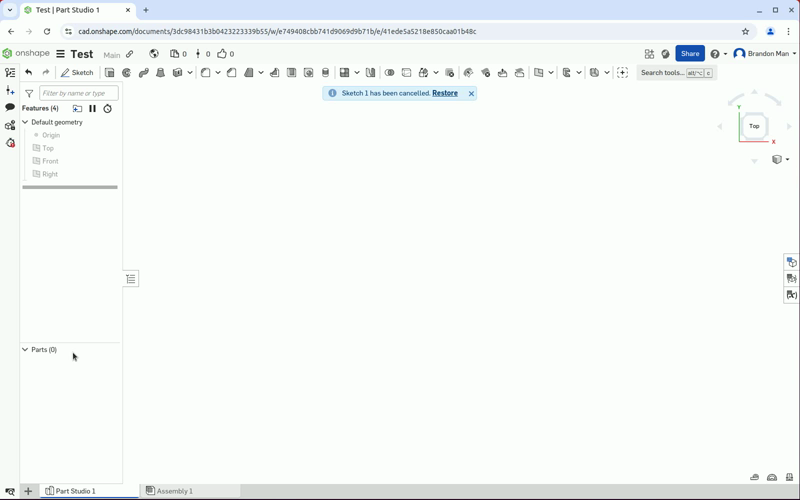
key(y)
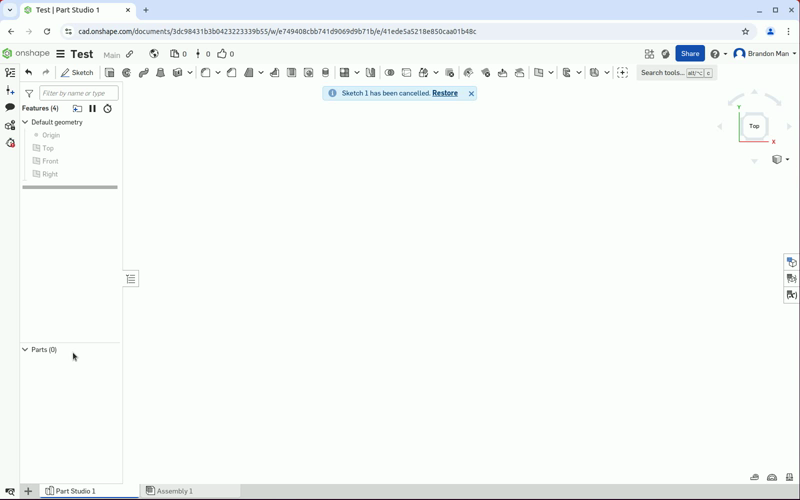
key(shift+p)
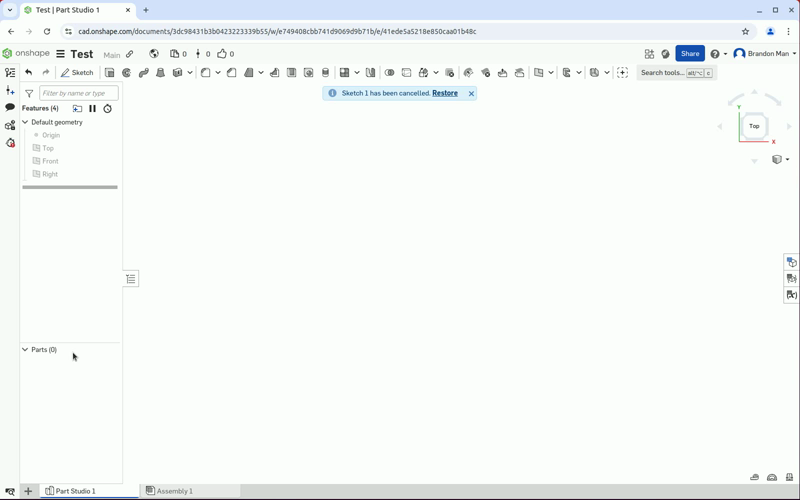
key(space)
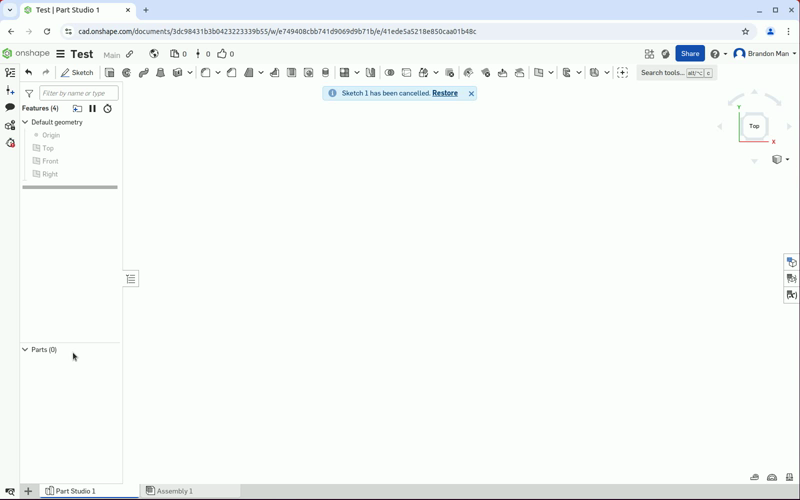
key_down(shift)
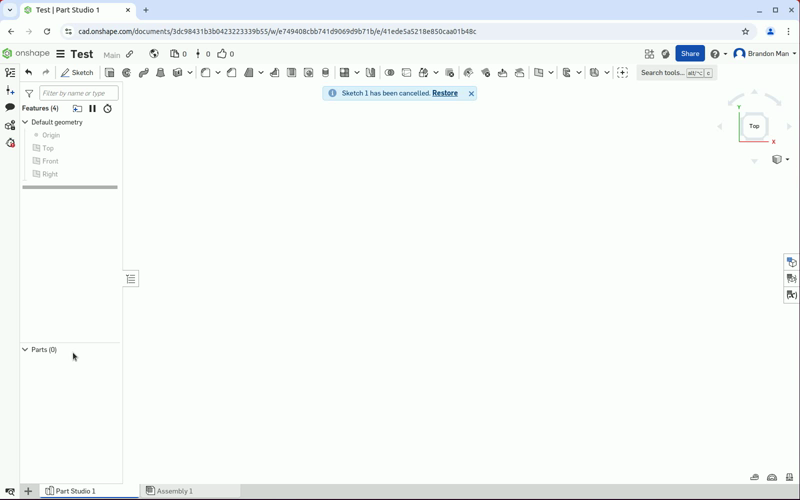
key(up)
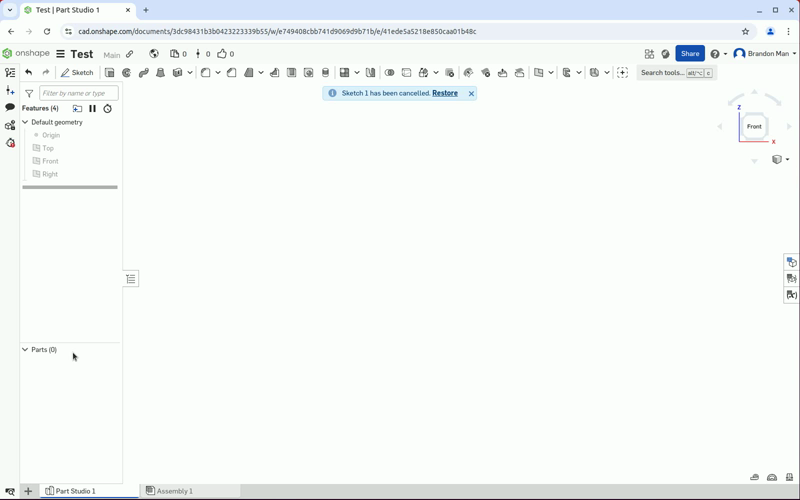
key_up(shift)
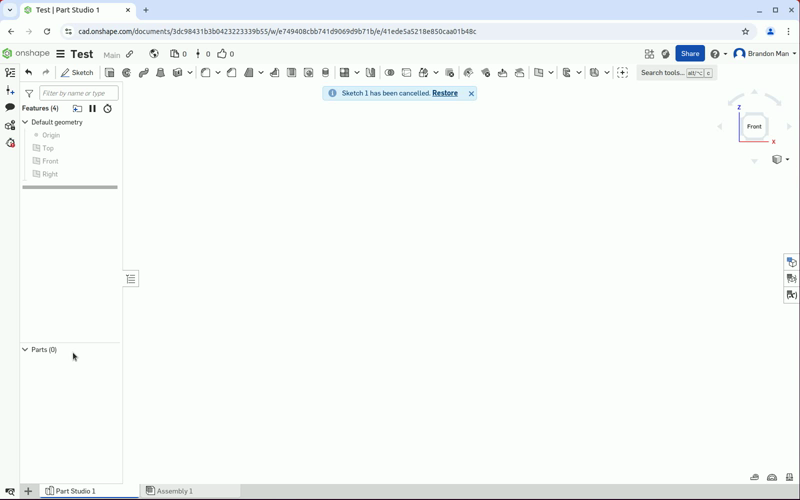
mouse_move(73, 352)
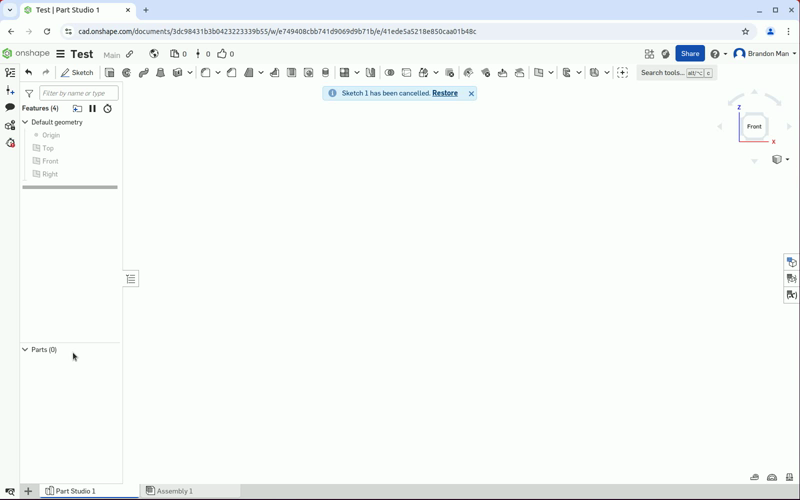
key(shift+y)
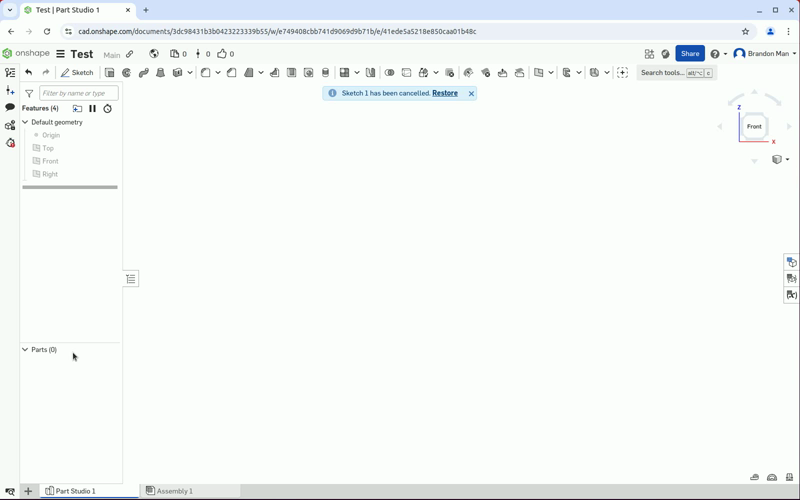
key(shift+s)
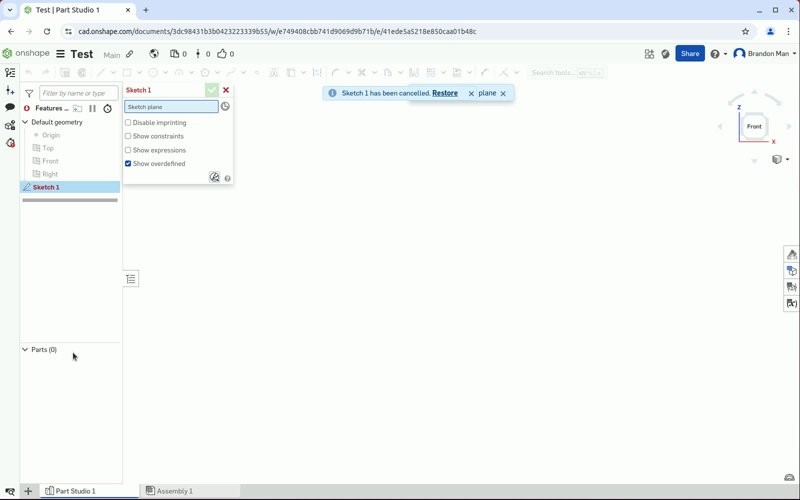
mouse_move(73, 163)
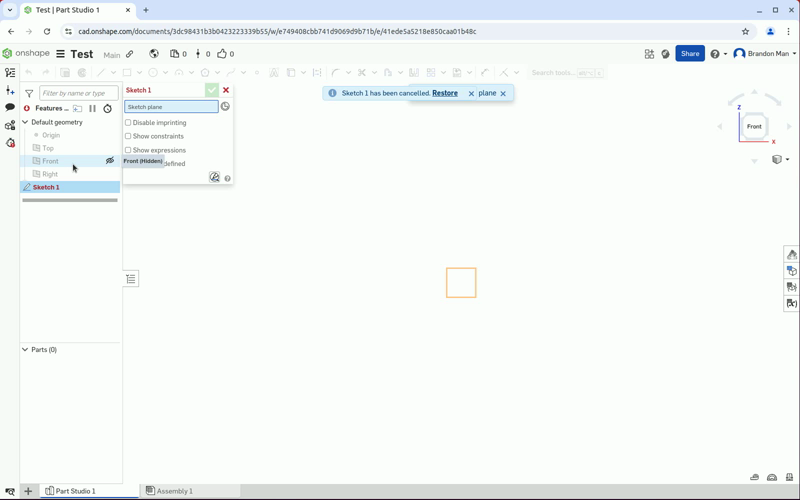
click(73, 163)
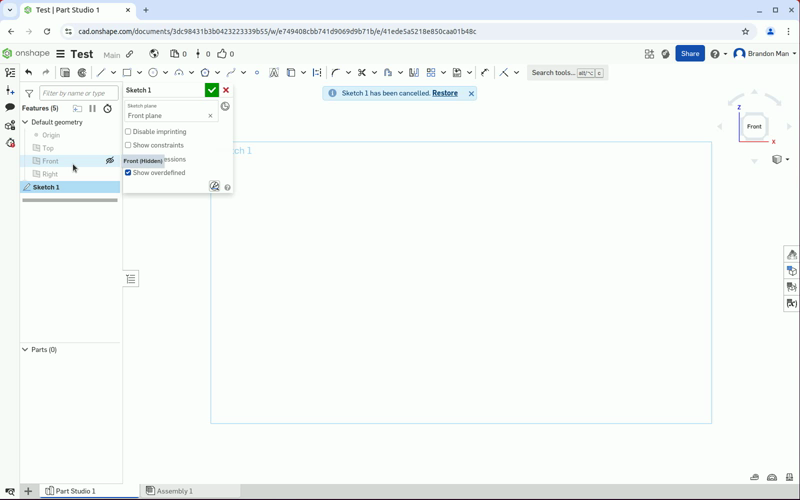
mouse_move(73, 352)
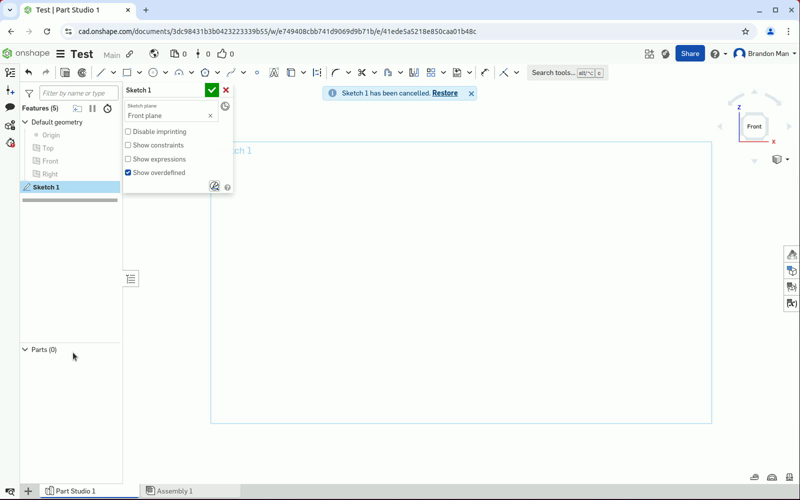
key(y)
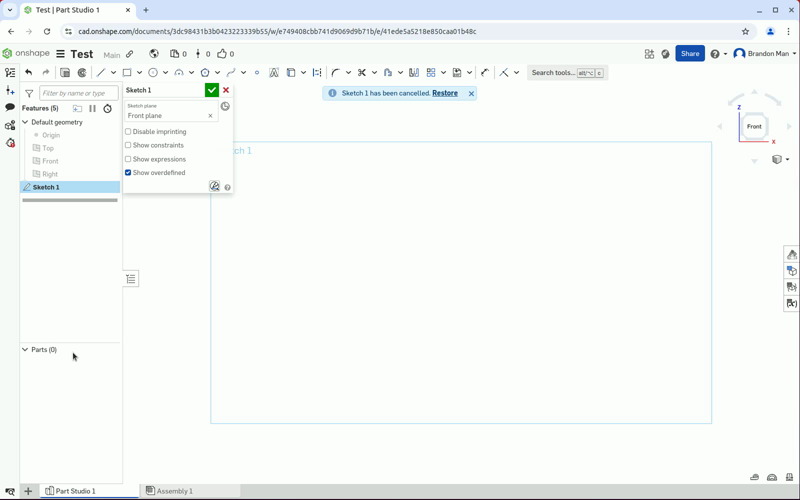
key(l)
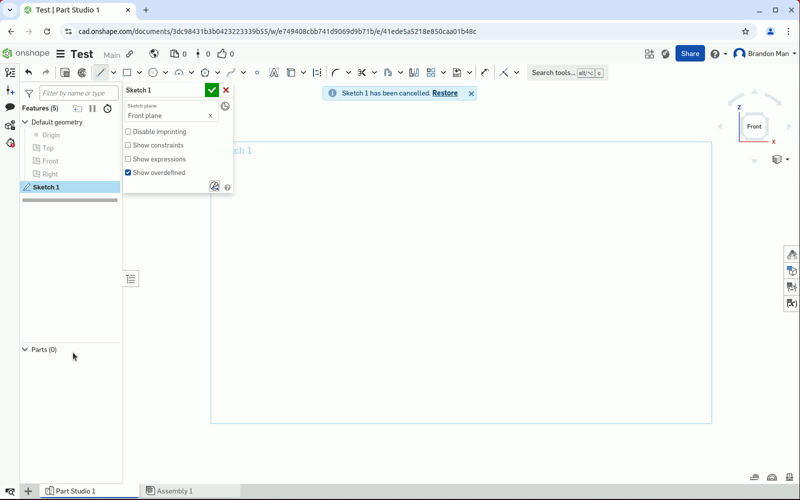
key_down(shift)
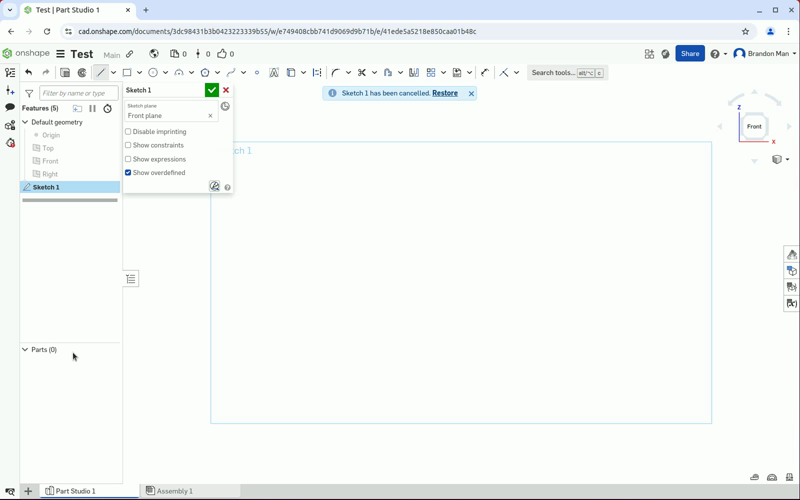
mouse_move(397, 326)
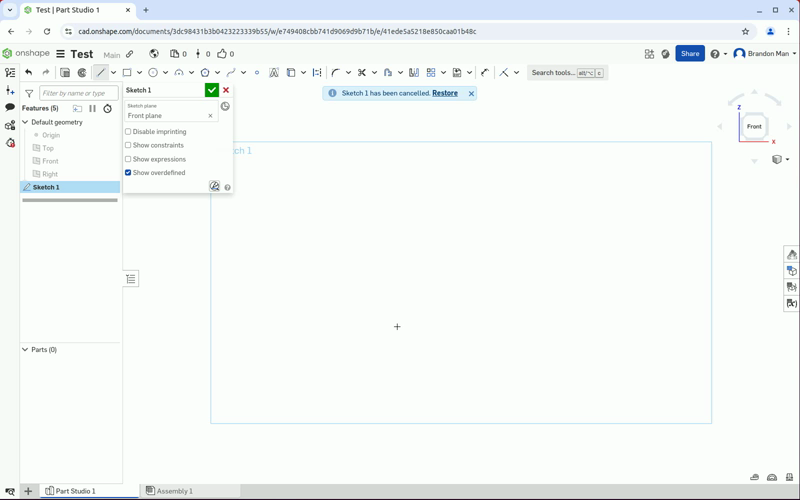
click(397, 326)
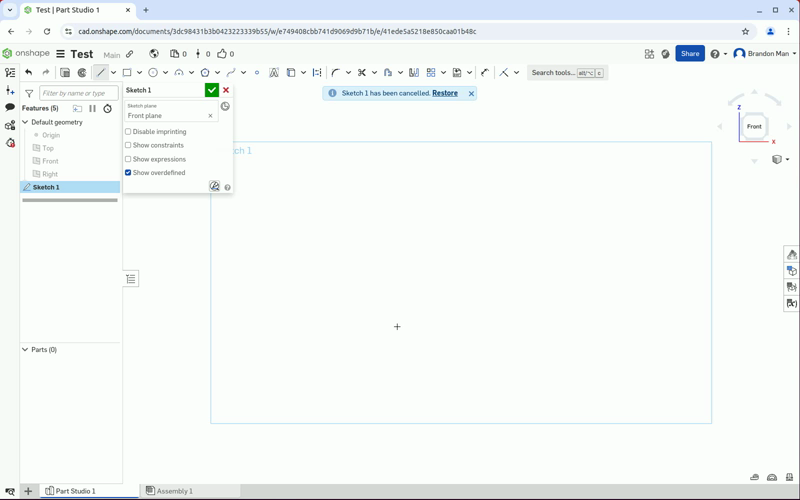
key_up(shift)
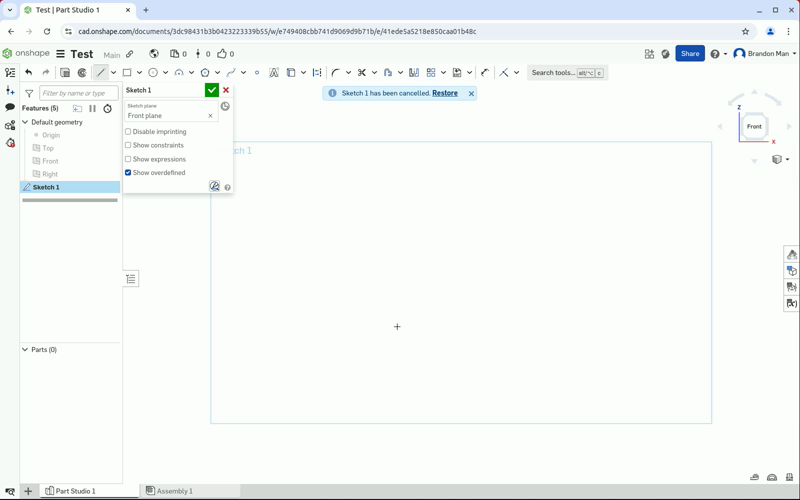
key_down(shift)
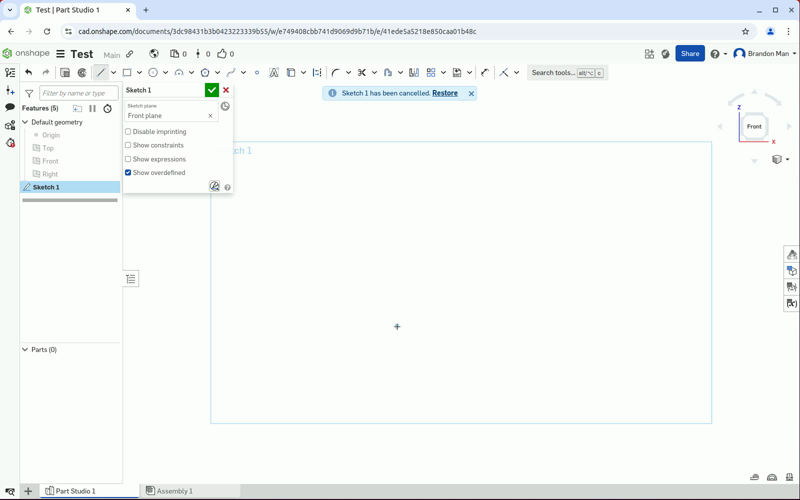
mouse_move(505, 326)
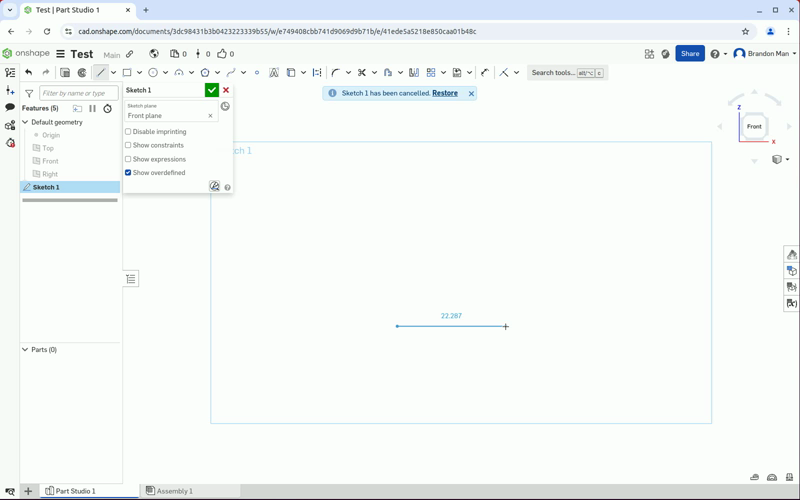
click(505, 326)
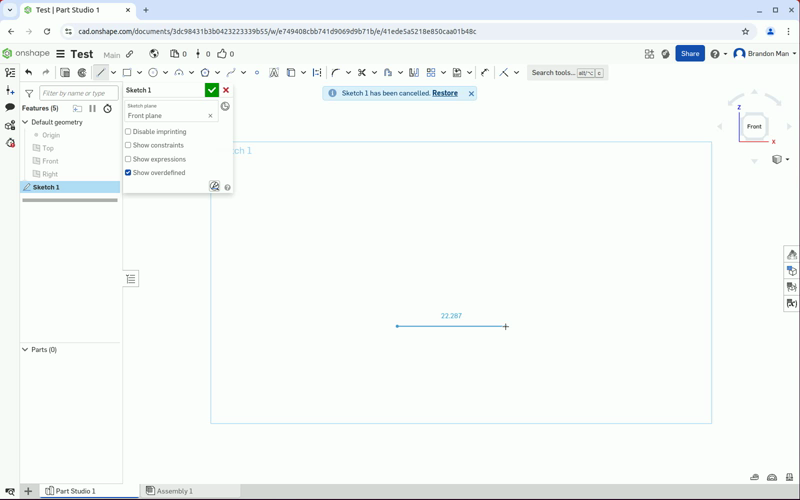
key_up(shift)
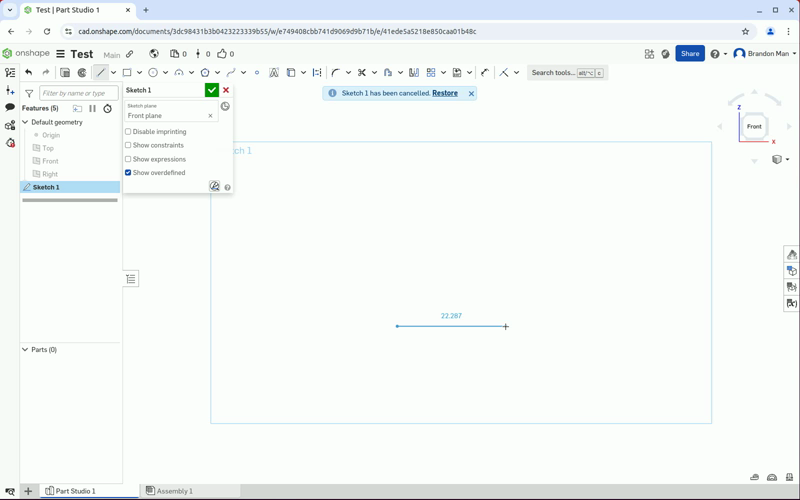
key_down(shift)
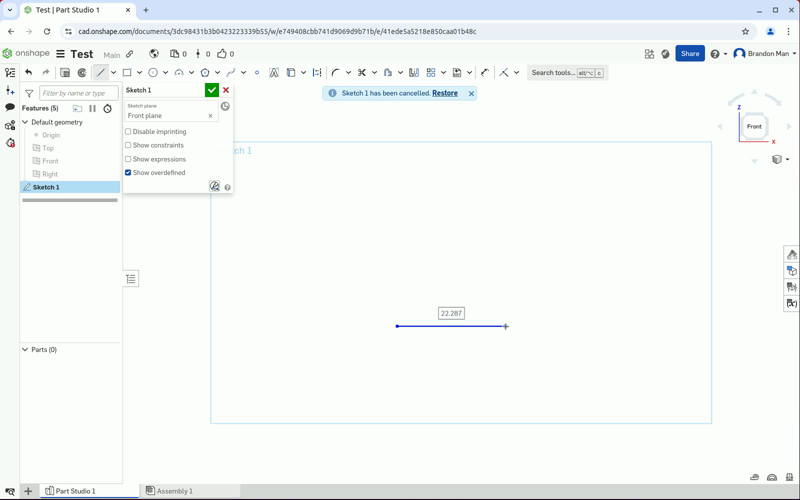
mouse_move(505, 202)
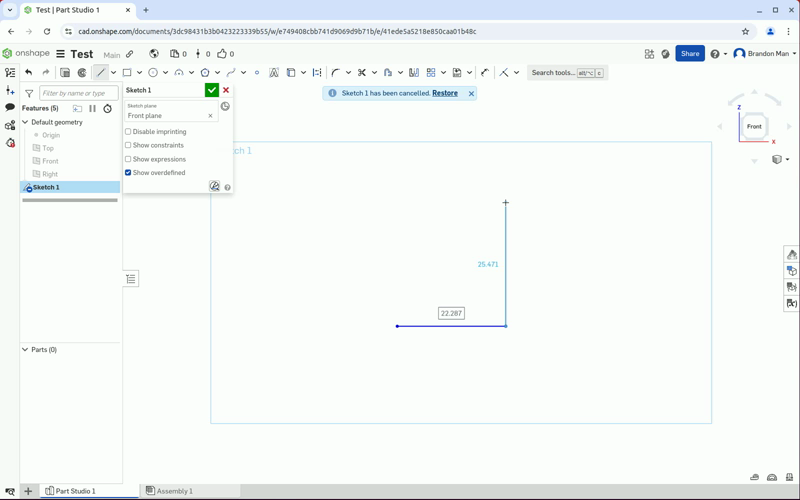
click(505, 202)
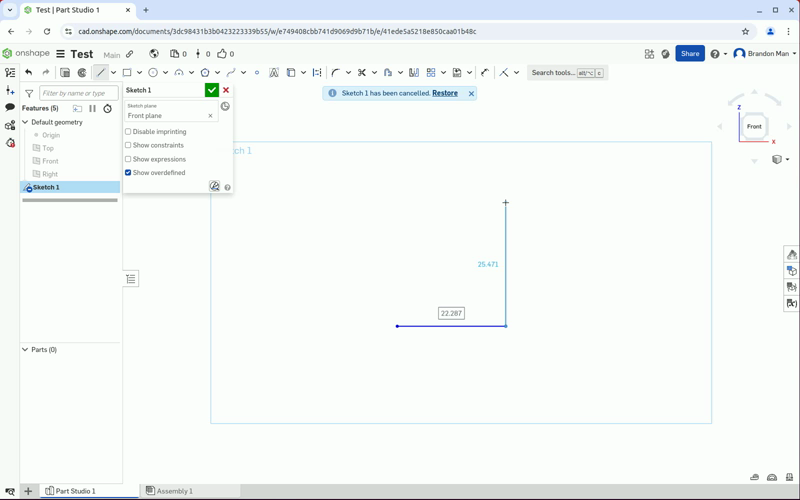
key_up(shift)
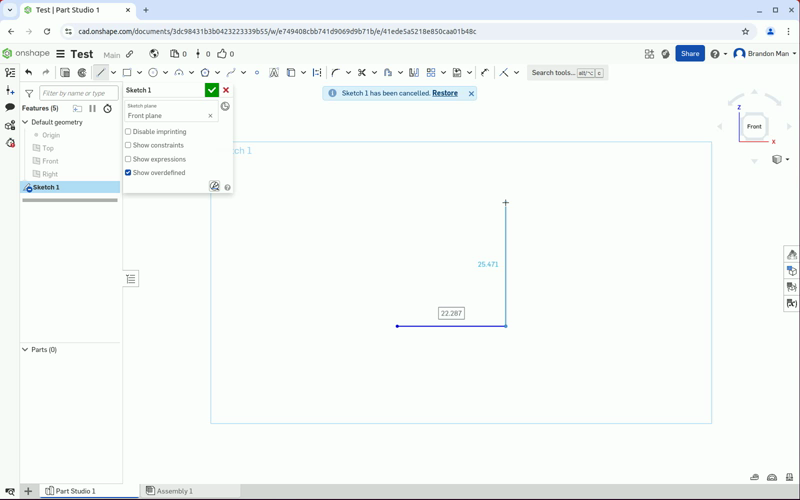
key_down(shift)
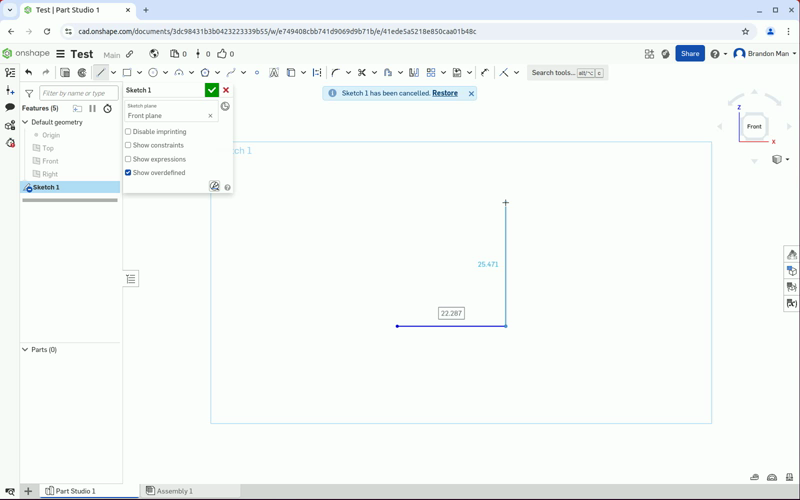
mouse_move(397, 202)
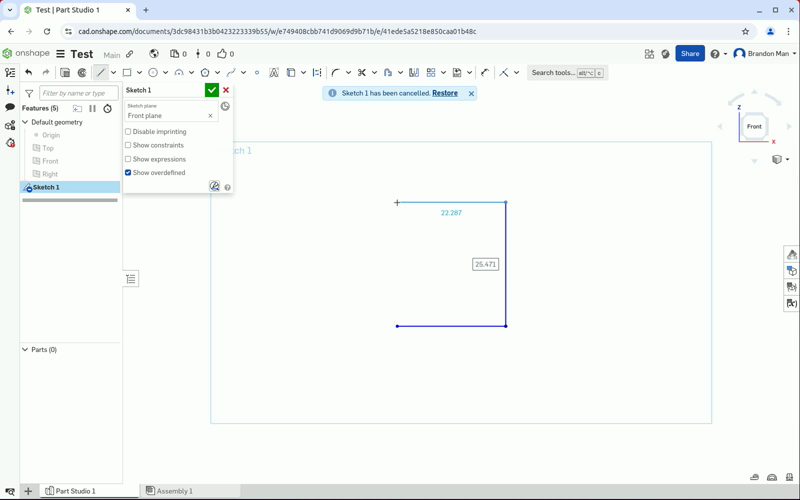
click(397, 202)
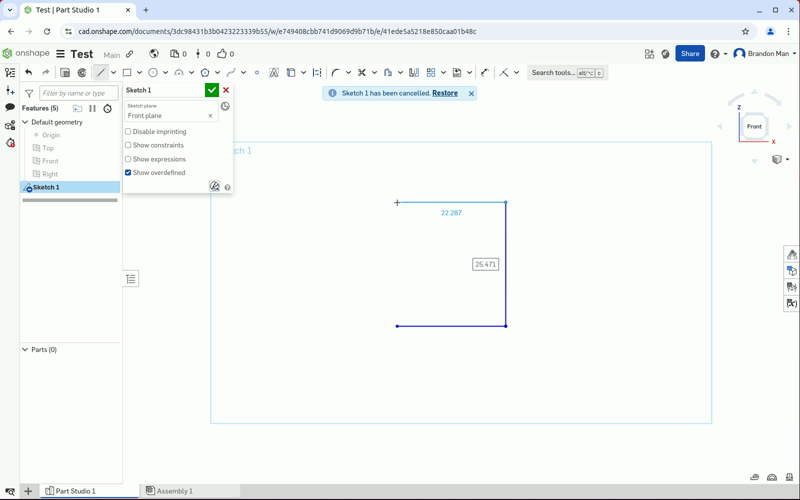
key_up(shift)
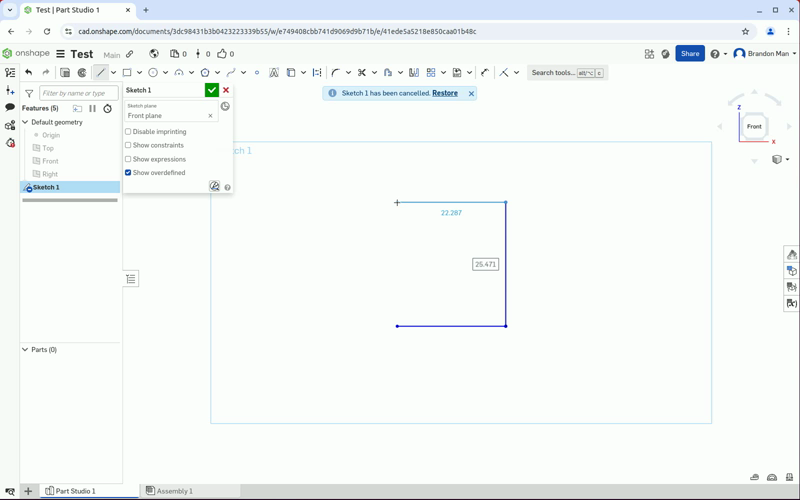
key_down(shift)
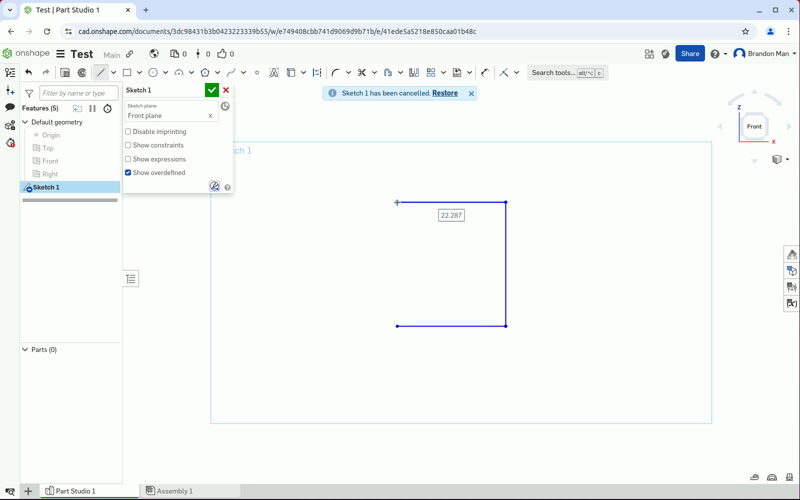
mouse_move(397, 326)
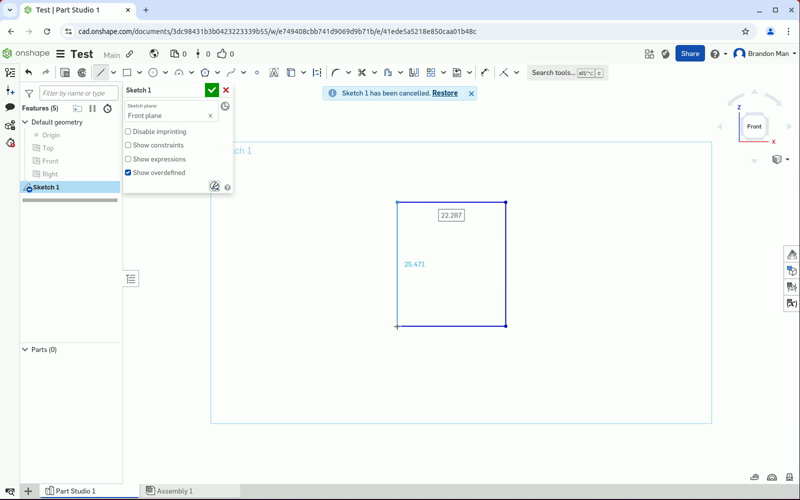
key_up(shift)
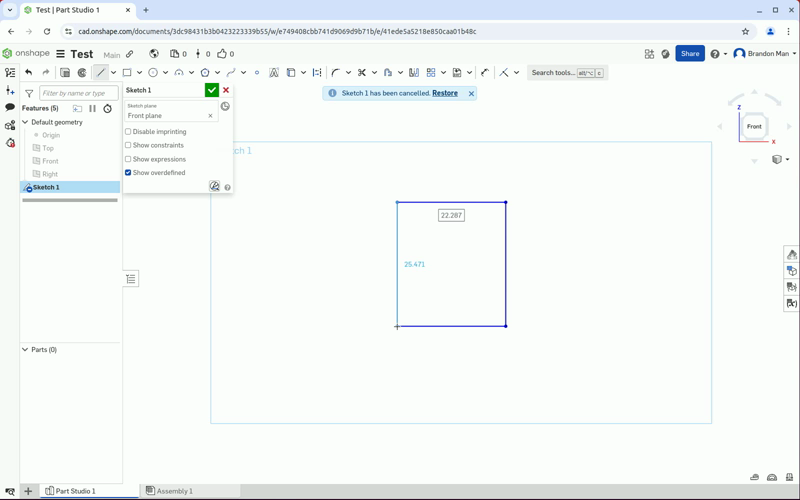
click(397, 326)
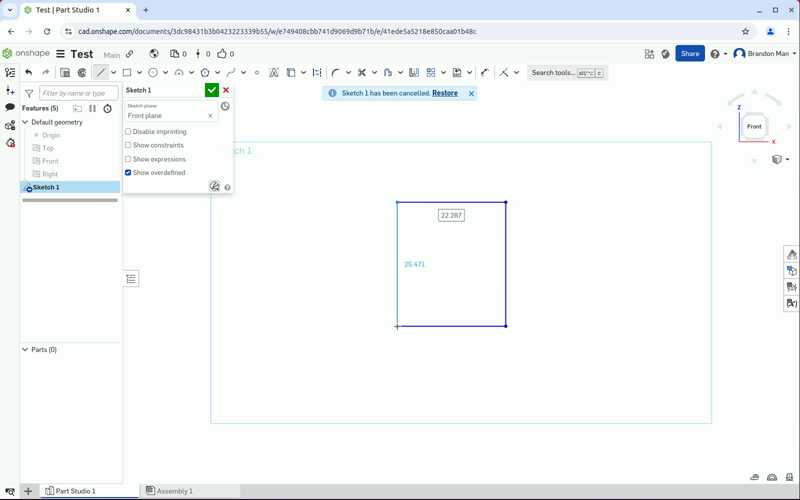
key(esc)
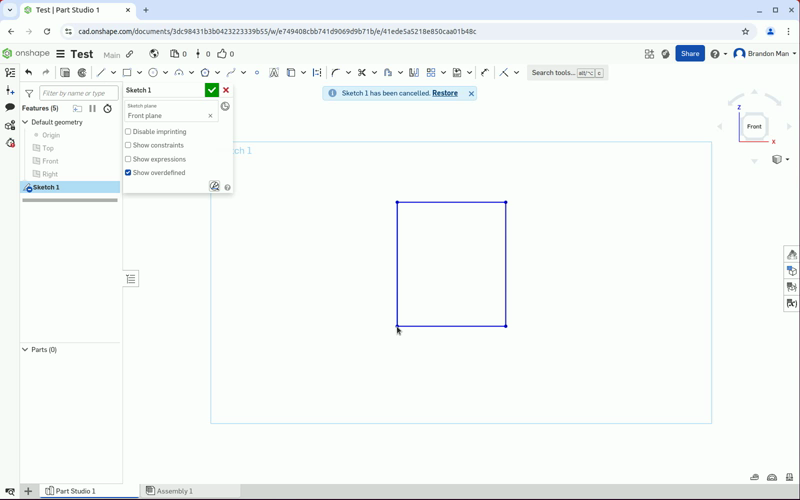
mouse_move(471, 255)
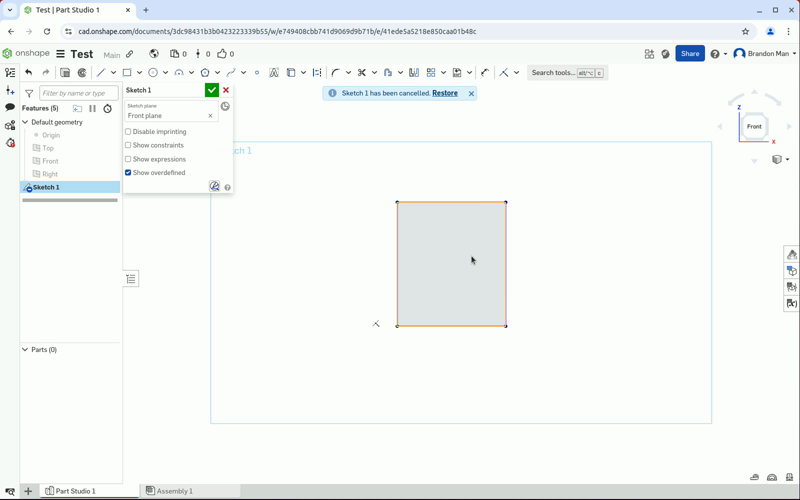
click(471, 255)
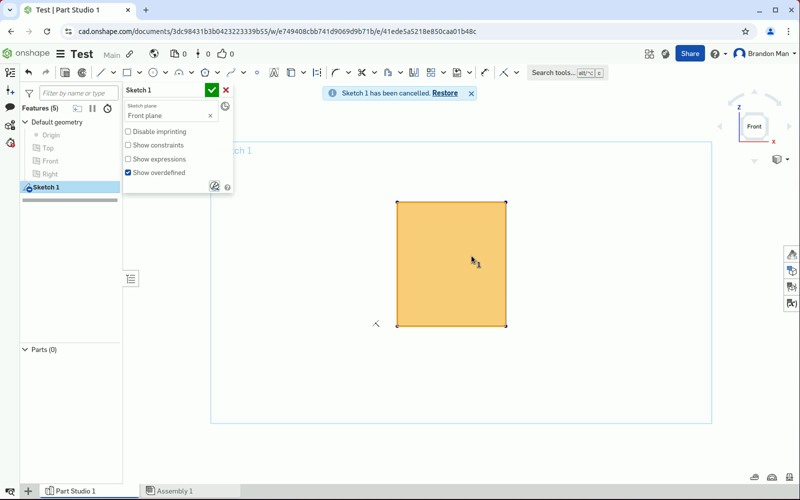
mouse_move(73, 352)
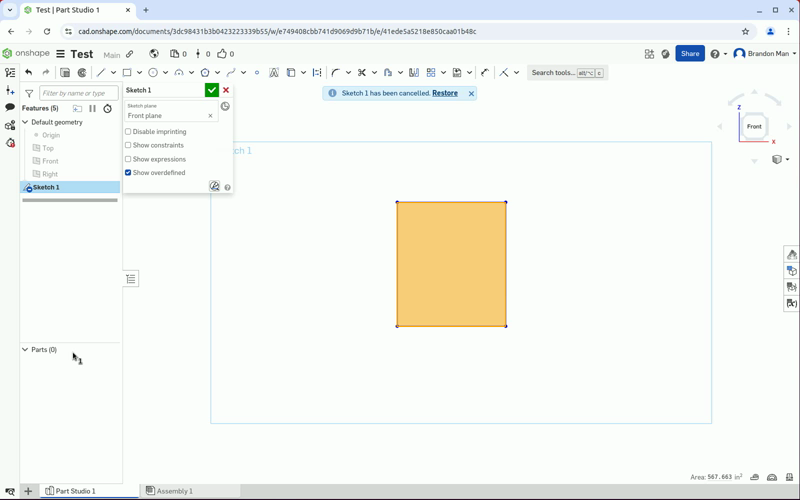
key(shift+y)
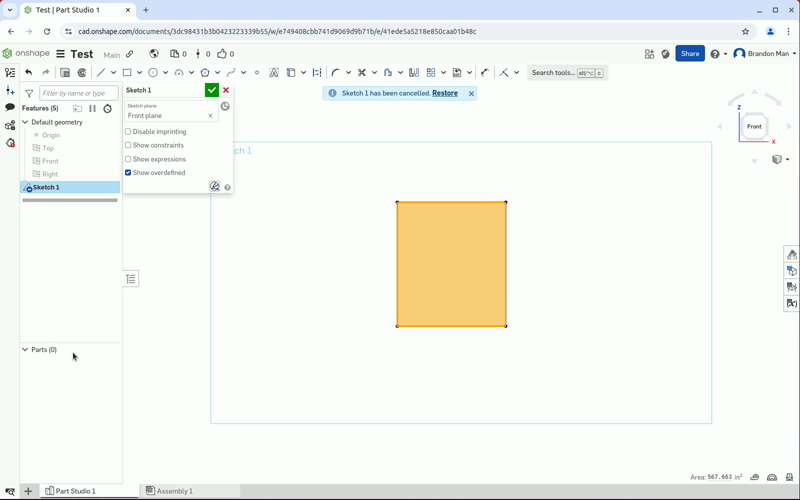
key(shift+e)
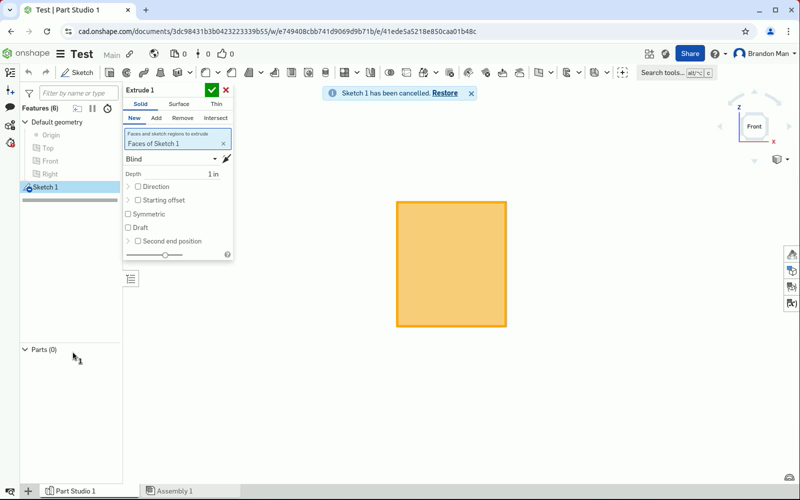
mouse_move(143, 106)
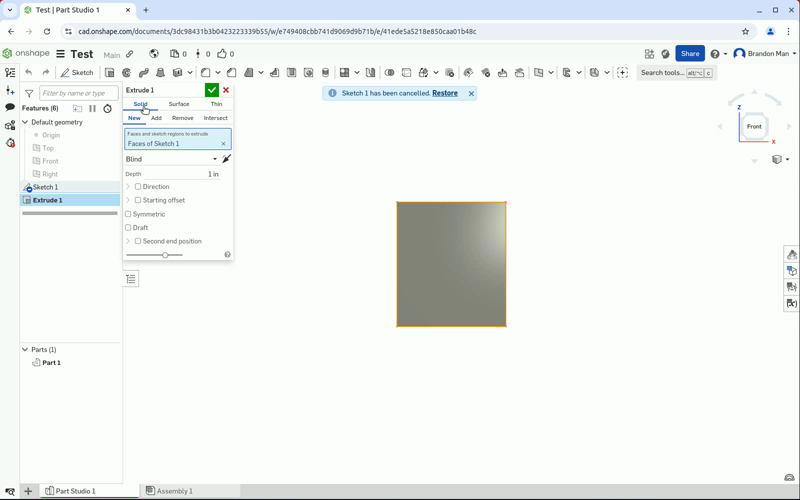
click(143, 106)
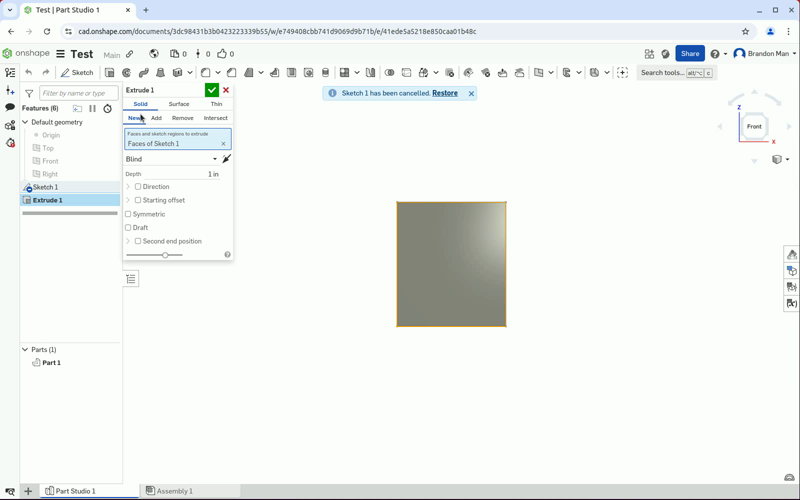
mouse_move(137, 120)
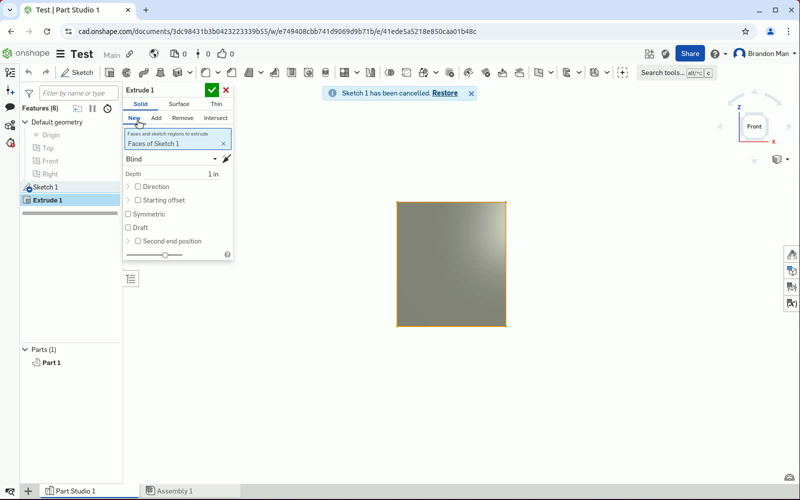
click(137, 120)
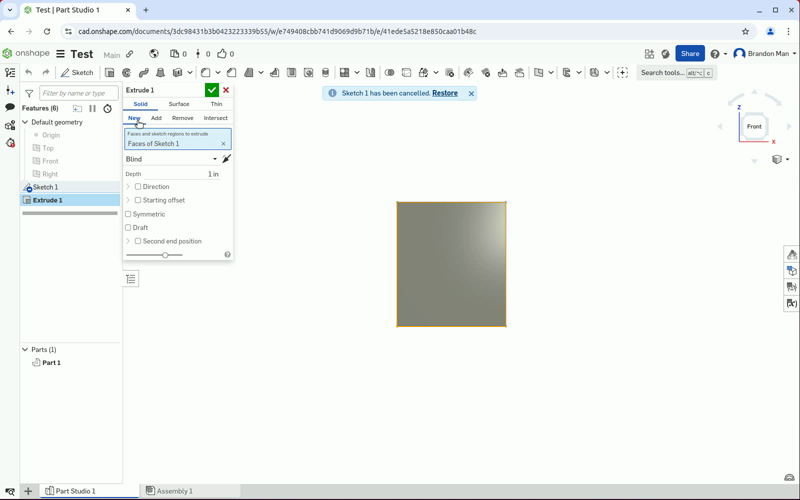
key(tab, 4)
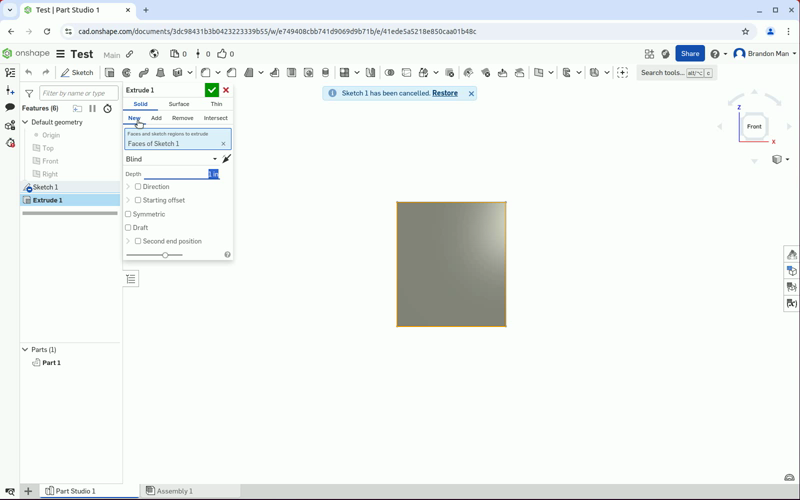
text(-0.241)
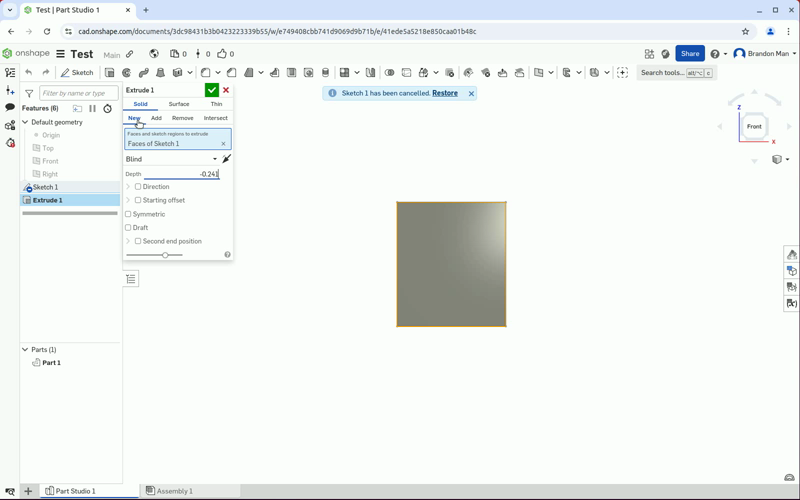
key(enter)
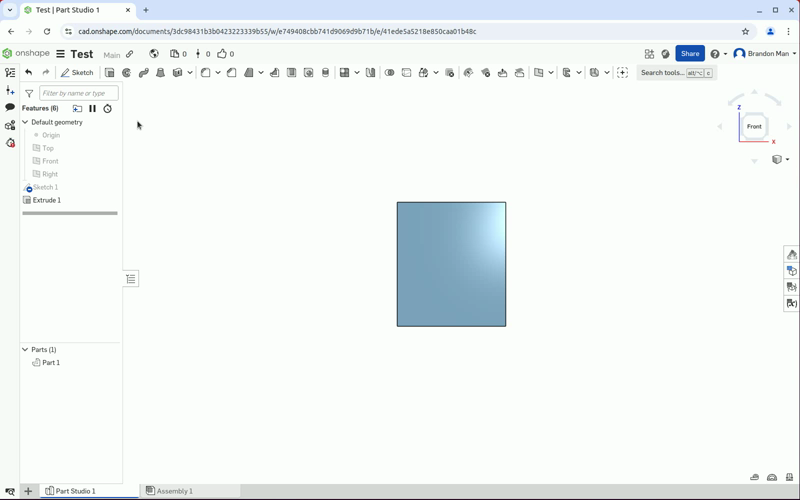
key(shift+h)
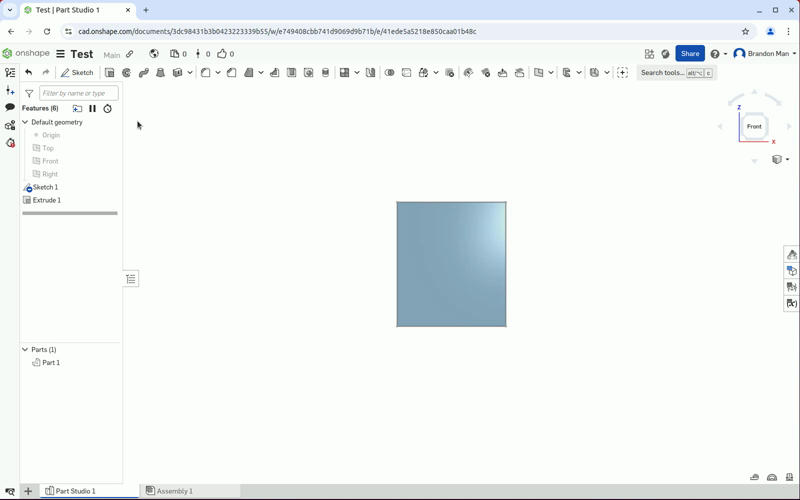
key(shift+h)
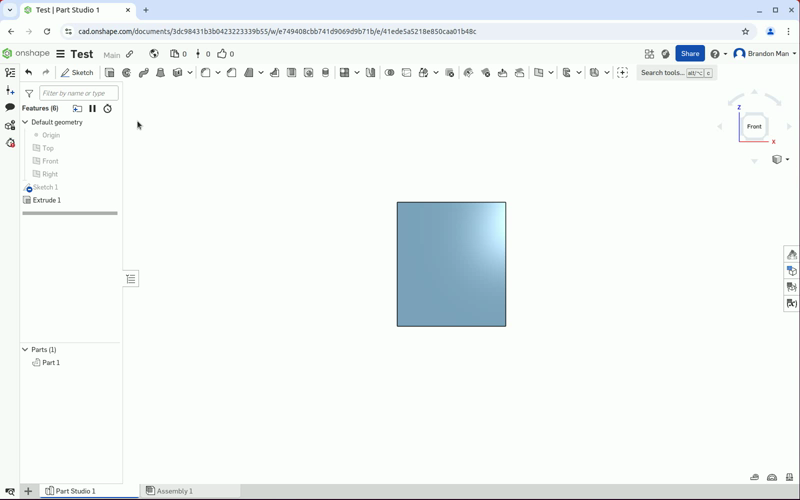
mouse_move(73, 189)
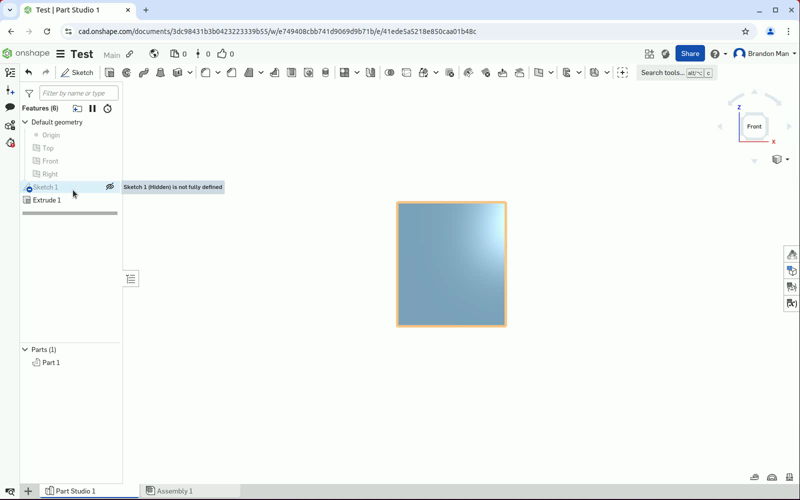
click(73, 189)
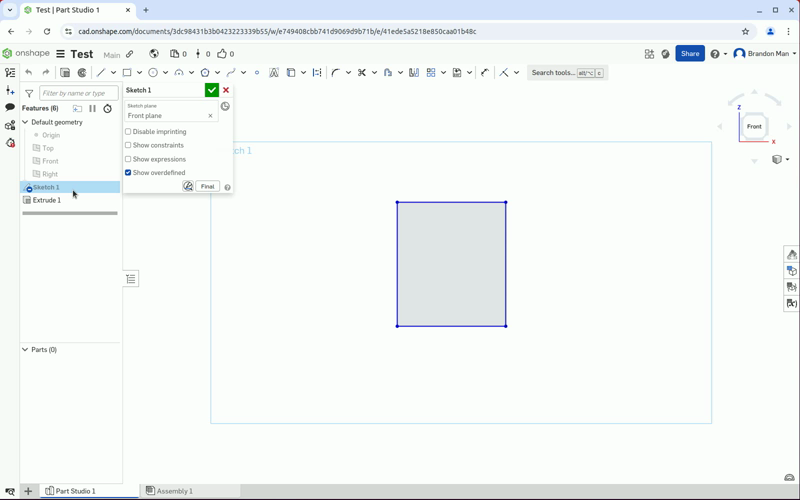
mouse_move(229, 92)
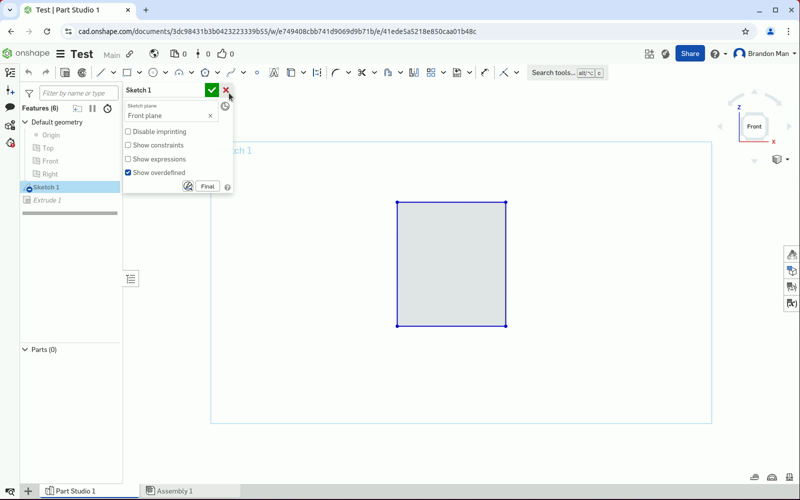
click(229, 92)
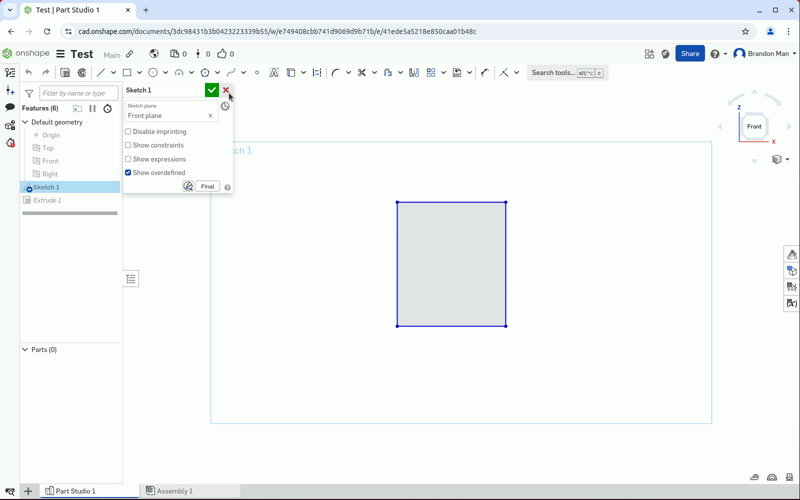
key(shift+s)
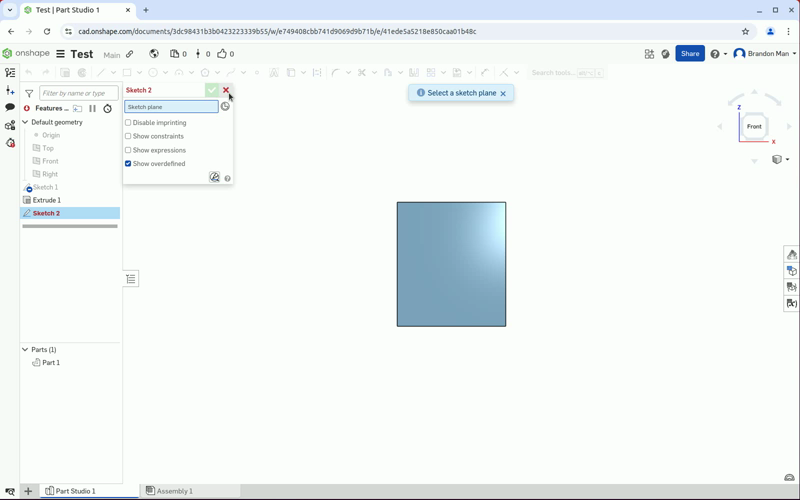
mouse_move(73, 163)
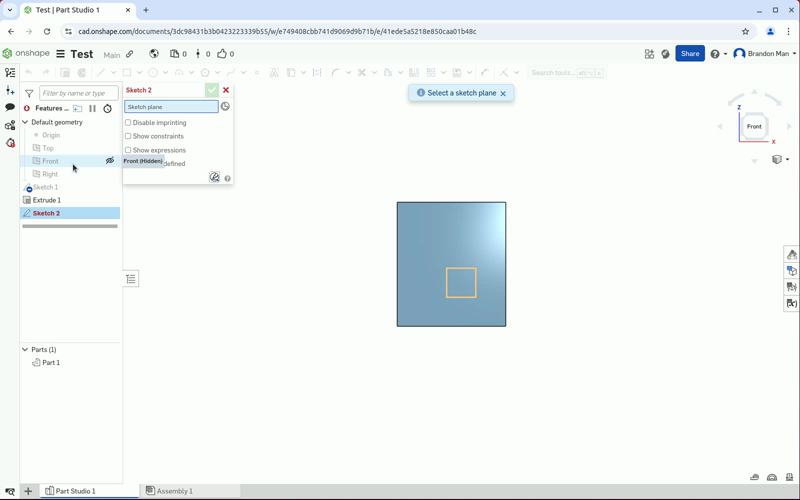
click(73, 163)
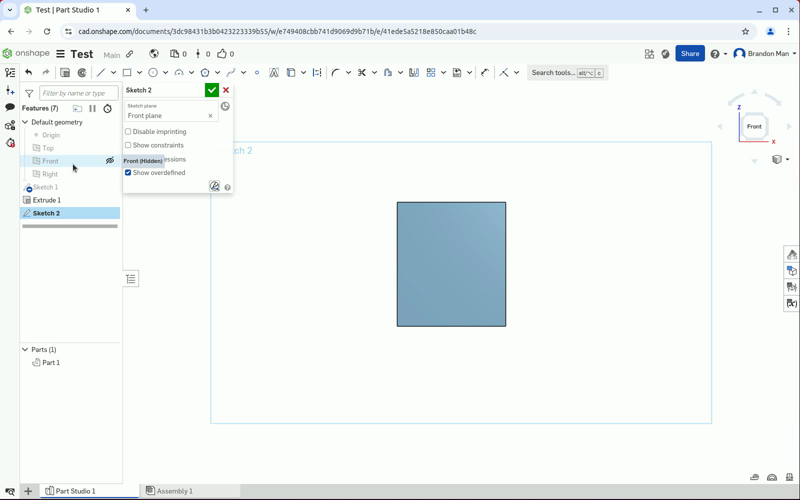
mouse_move(73, 352)
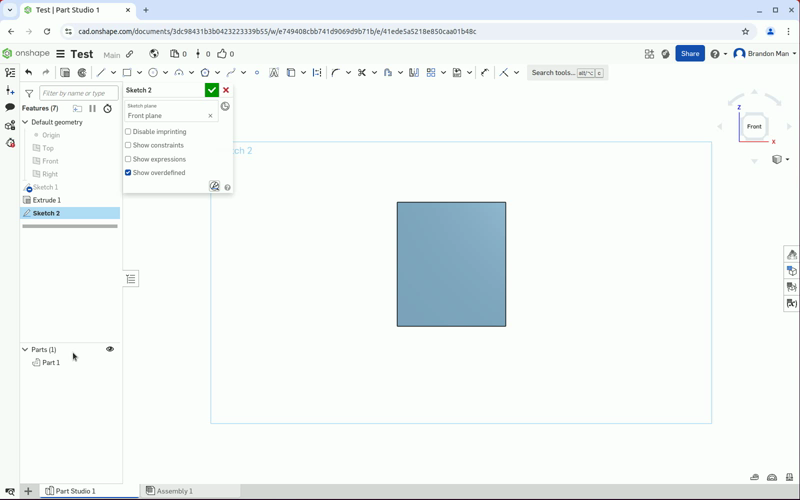
key(y)
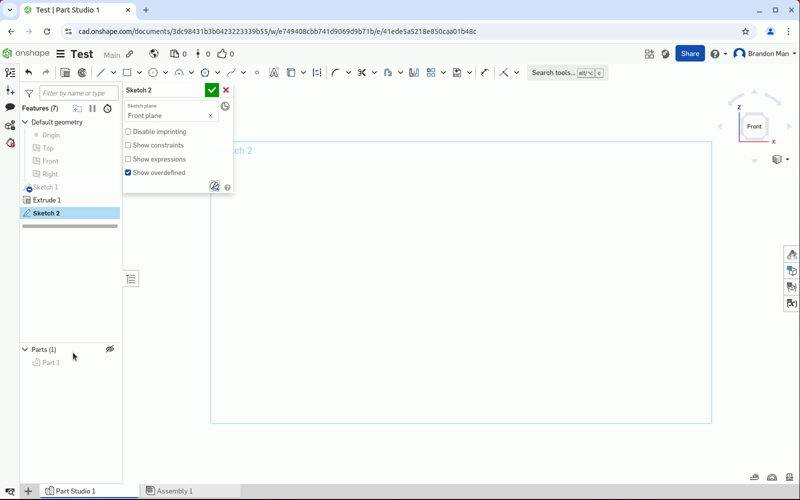
key(l)
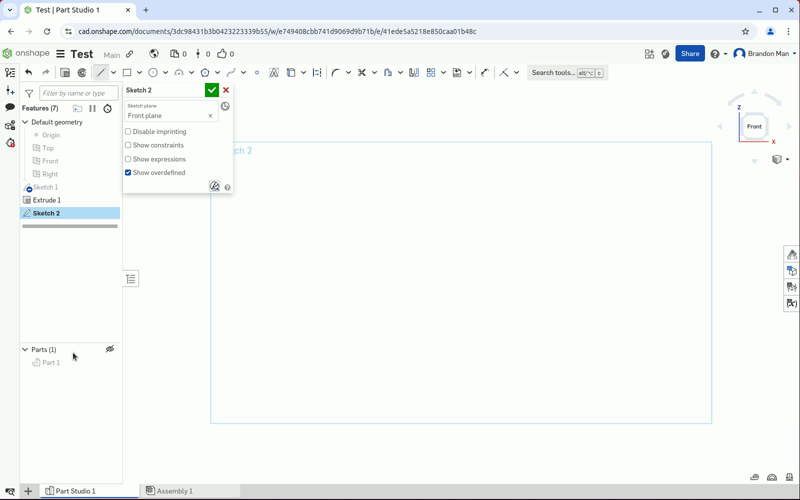
key_down(shift)
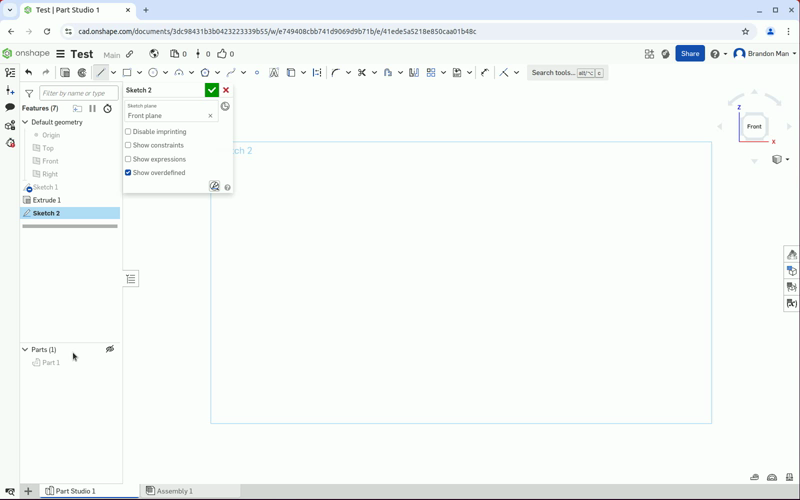
mouse_move(391, 332)
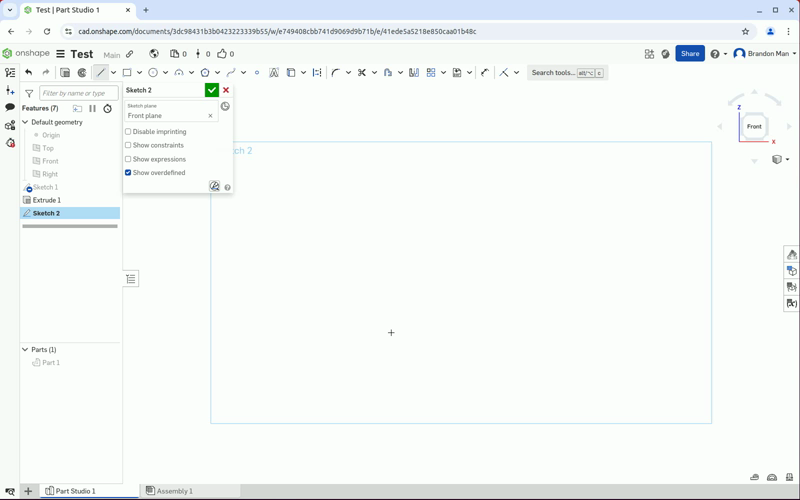
click(391, 332)
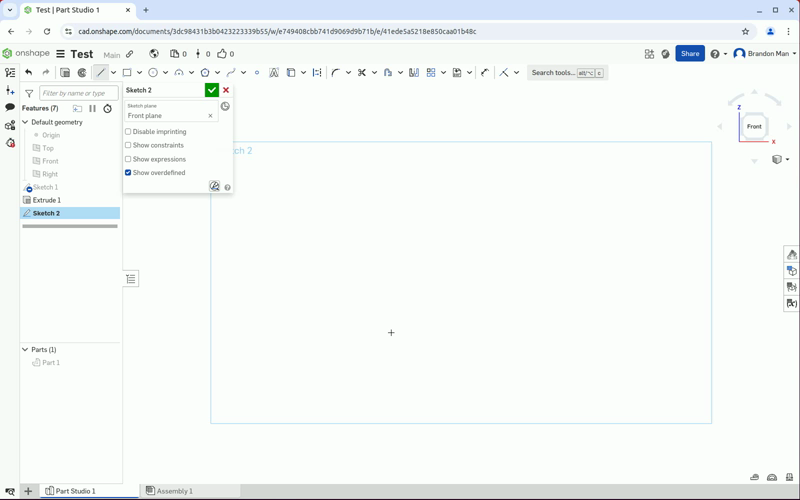
key_up(shift)
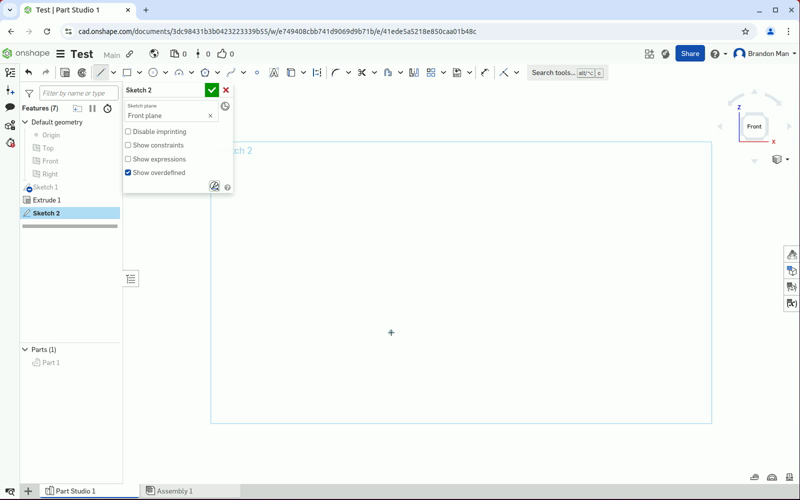
key_down(shift)
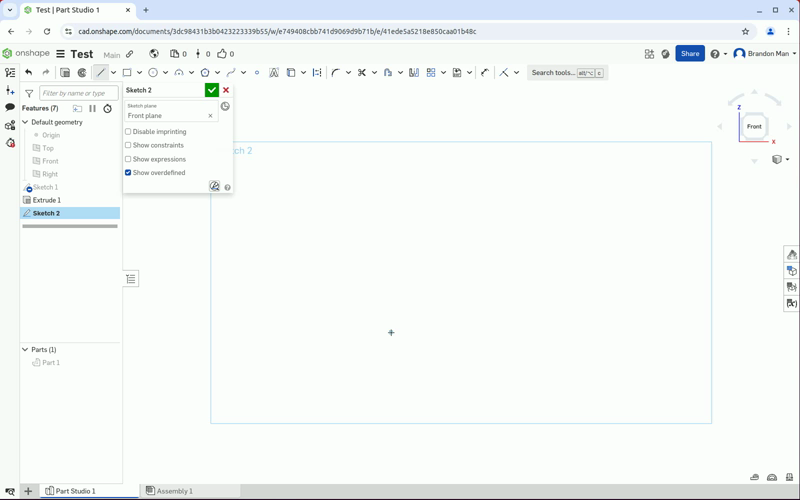
mouse_move(510, 332)
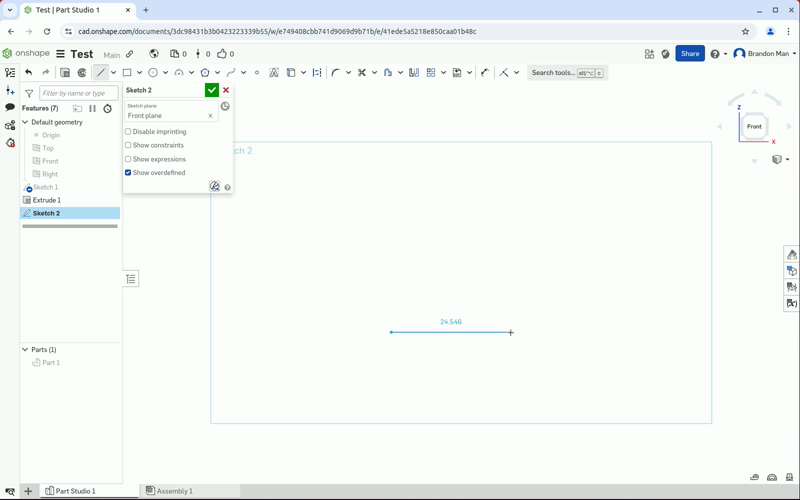
click(510, 332)
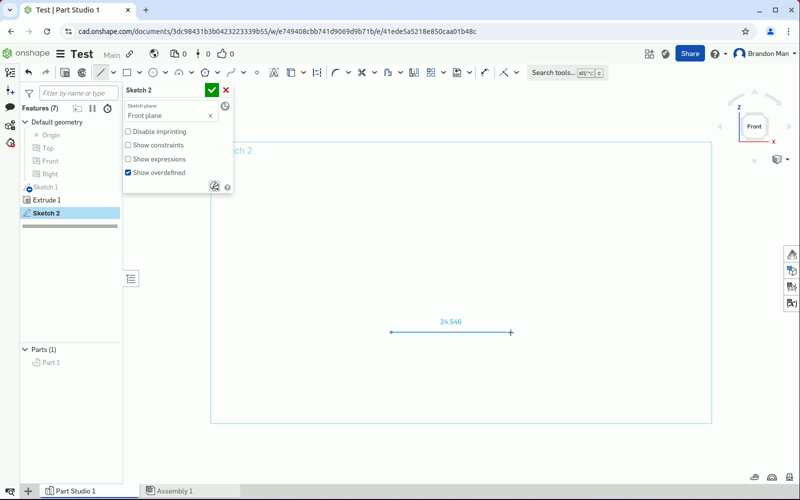
key_up(shift)
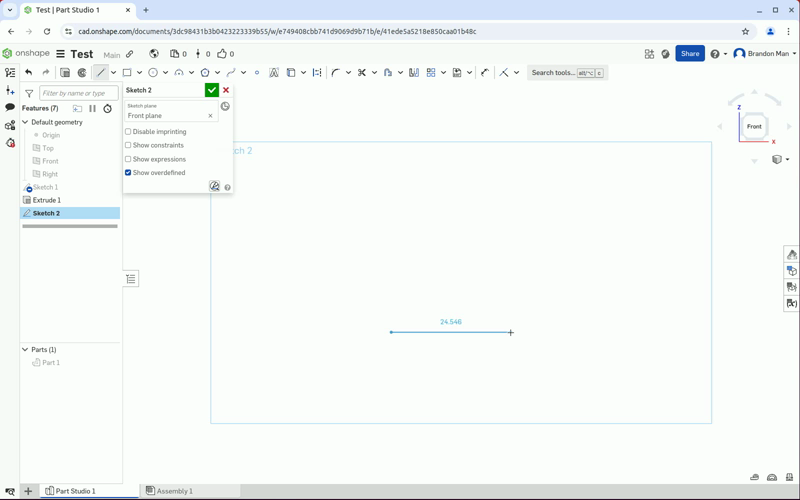
key_down(shift)
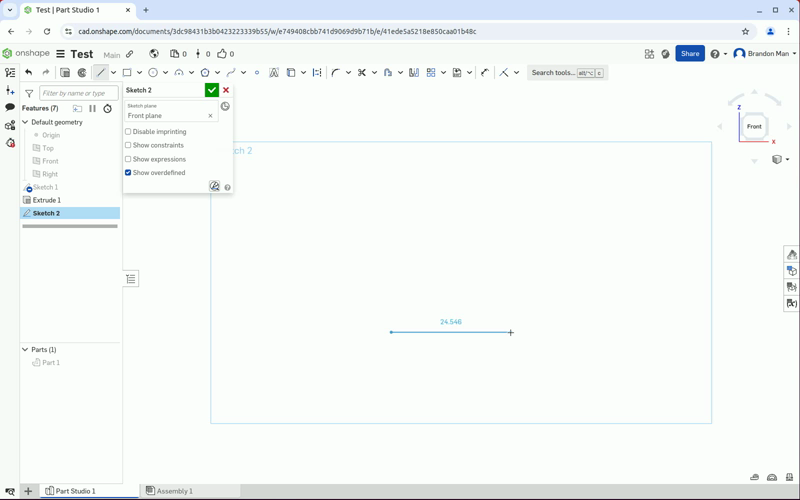
mouse_move(510, 197)
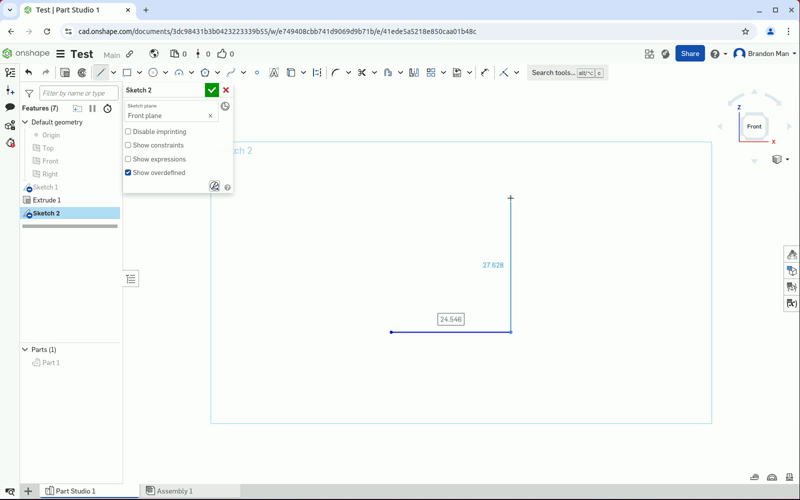
click(510, 197)
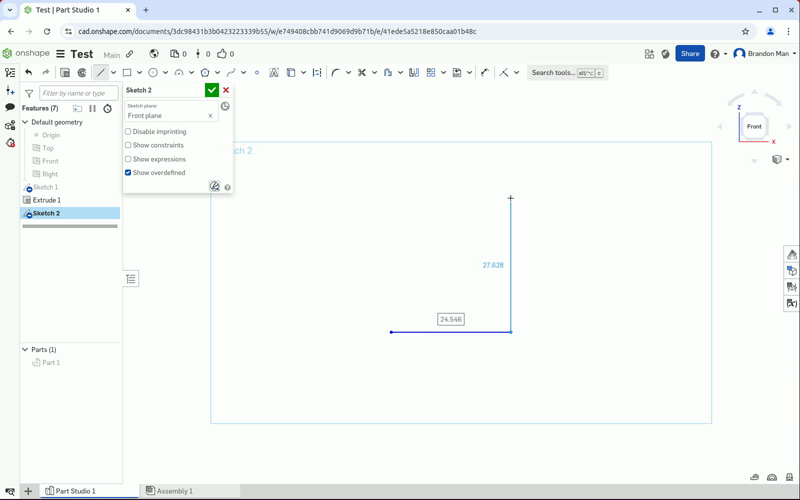
key_up(shift)
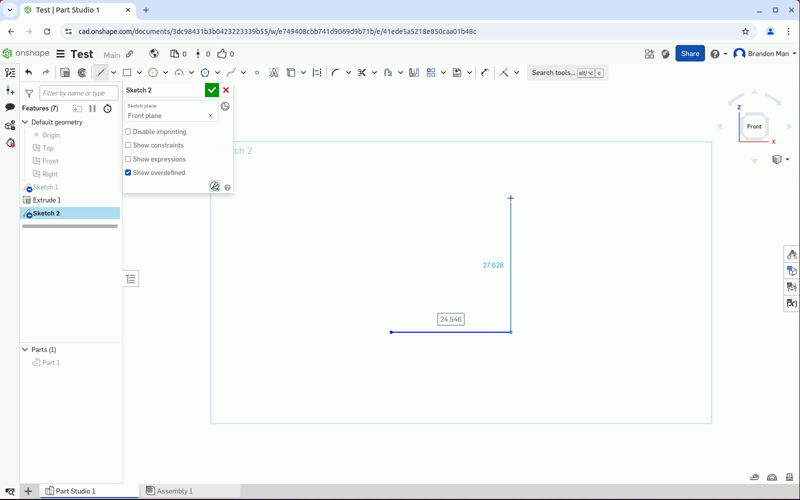
key_down(shift)
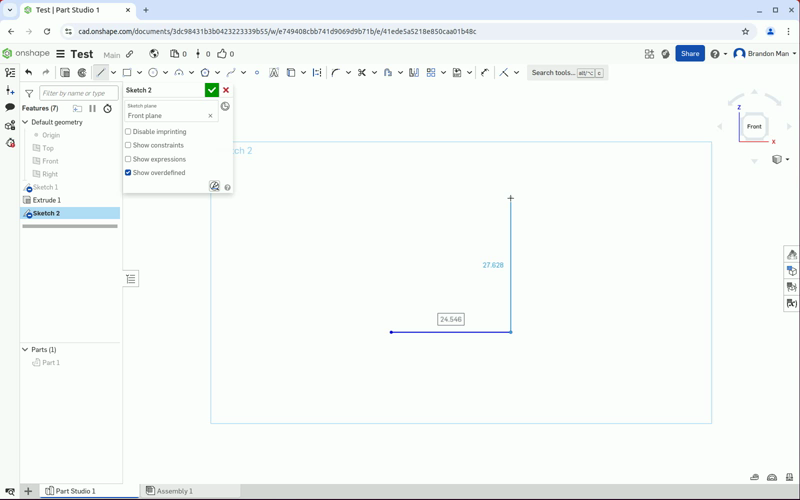
mouse_move(391, 197)
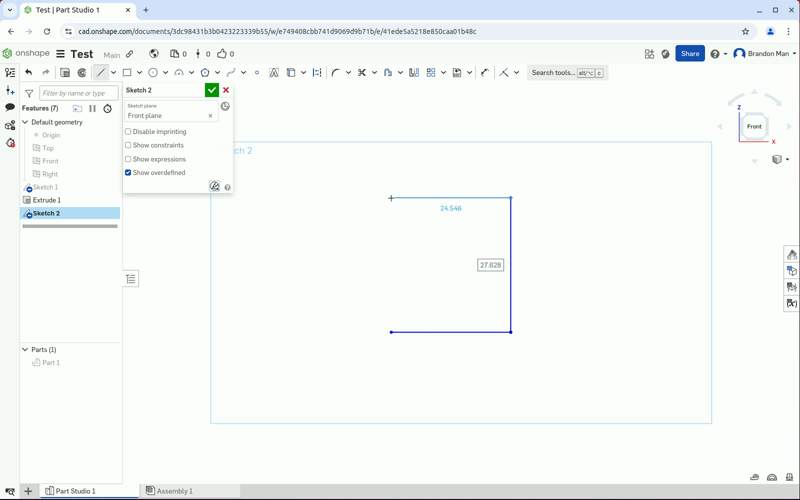
click(391, 197)
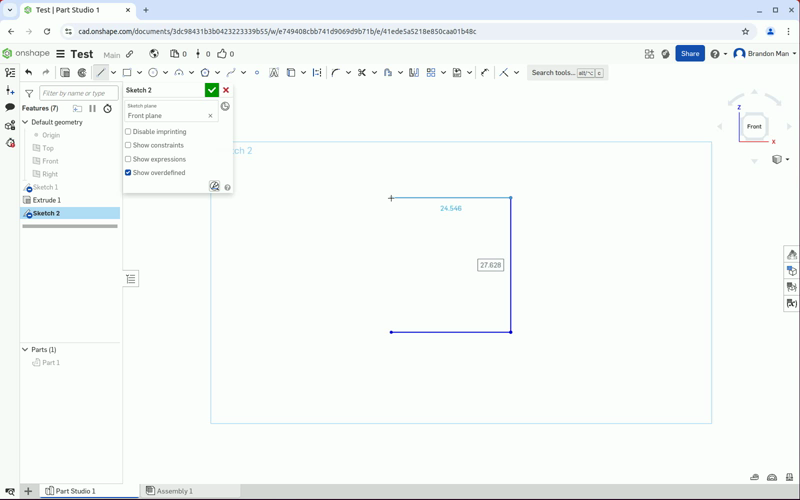
key_up(shift)
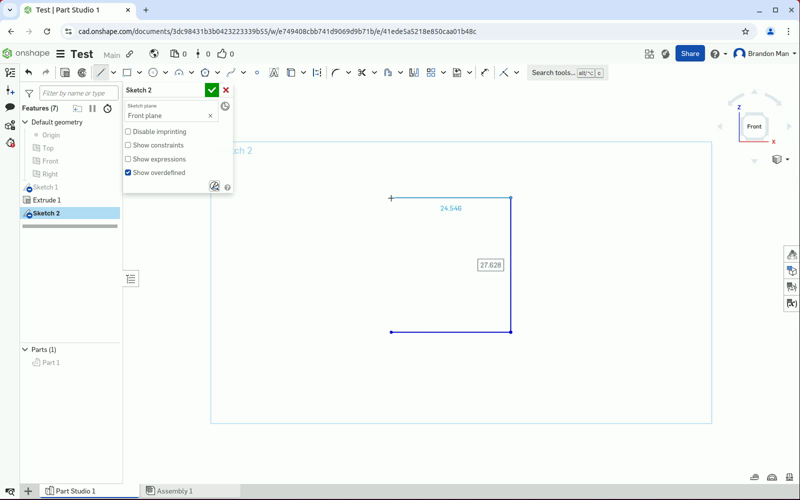
key_down(shift)
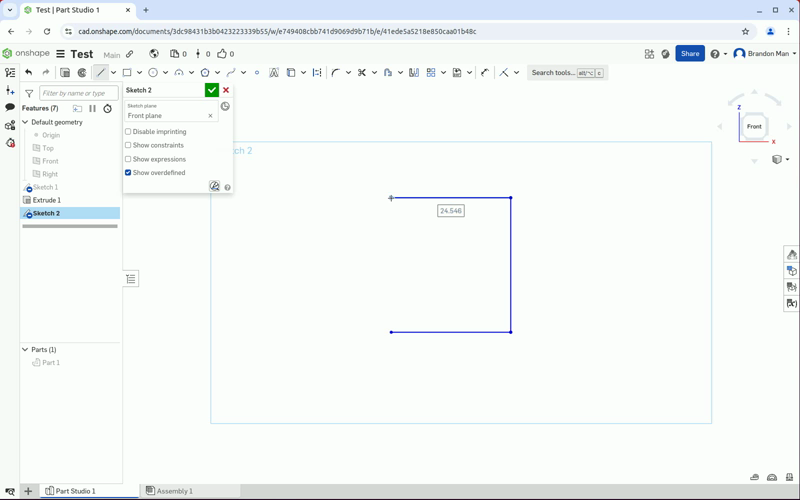
mouse_move(391, 332)
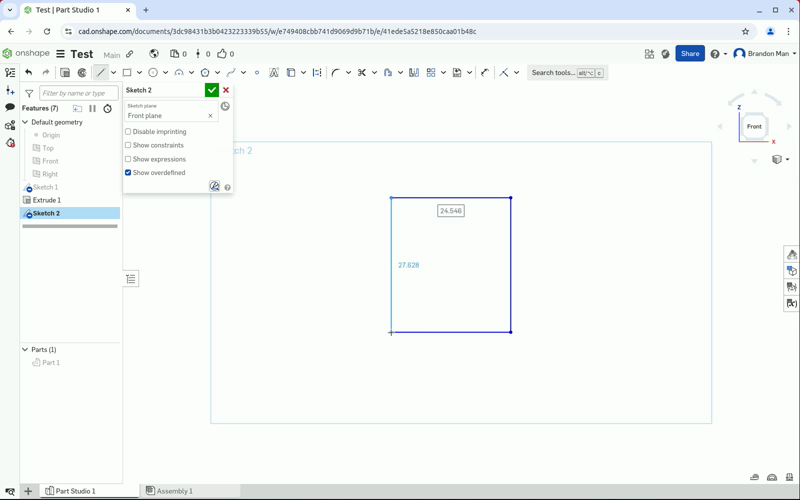
key_up(shift)
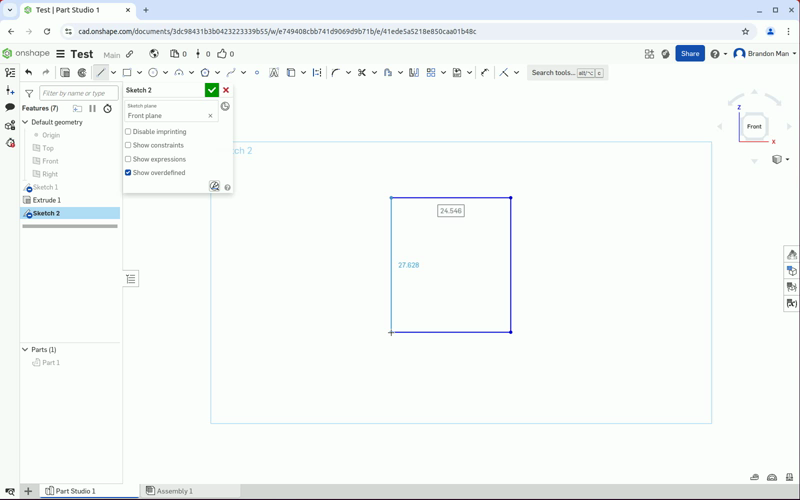
click(391, 332)
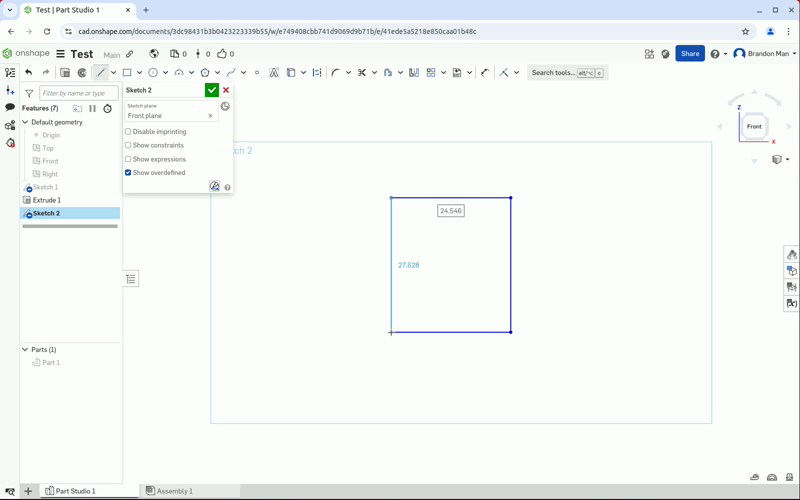
key(esc)
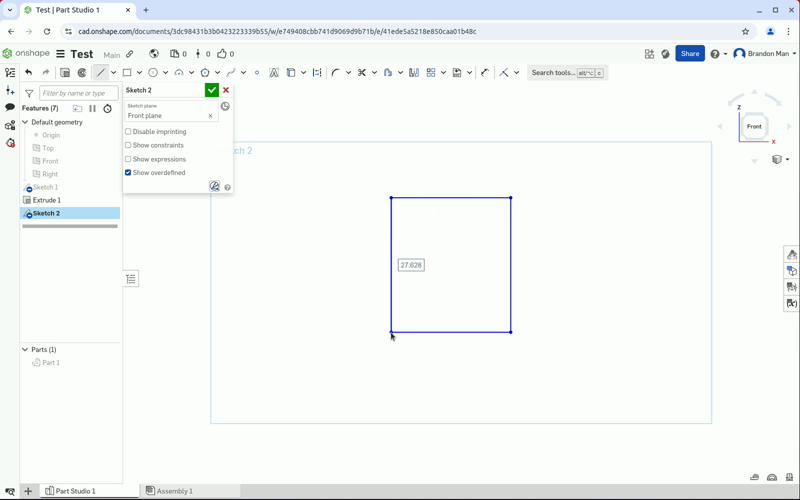
key(l)
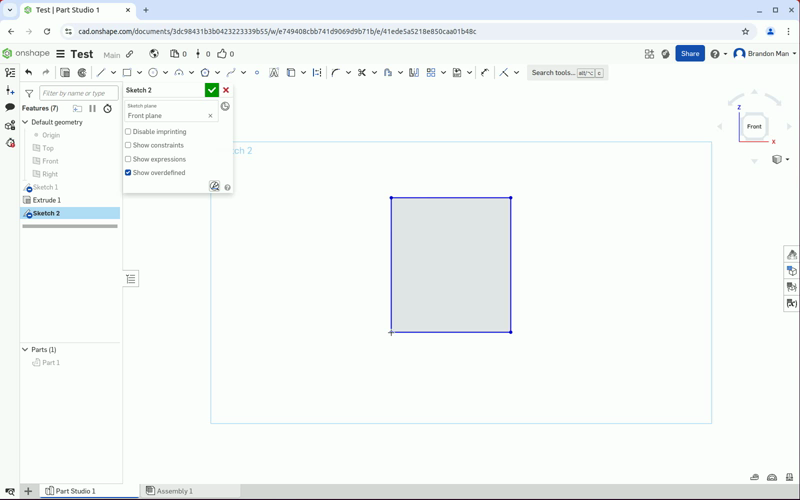
key_down(shift)
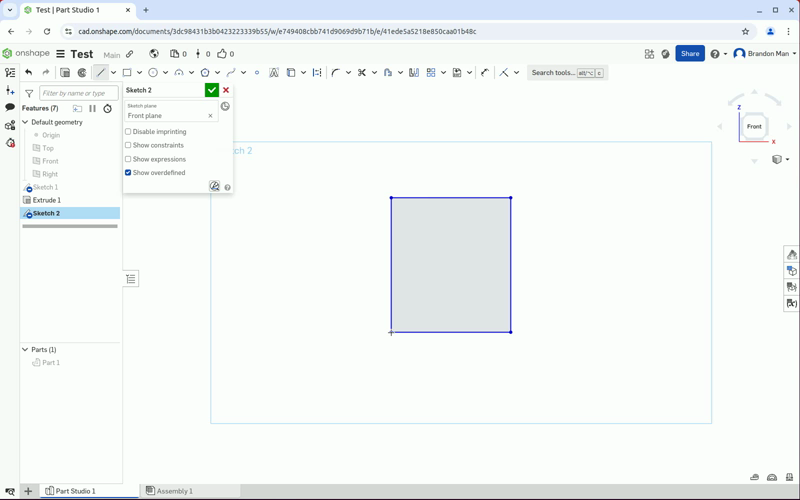
mouse_move(397, 326)
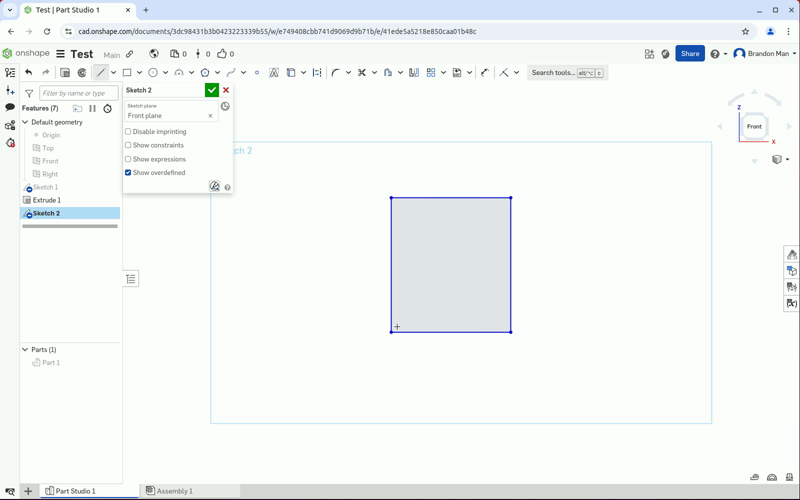
click(397, 326)
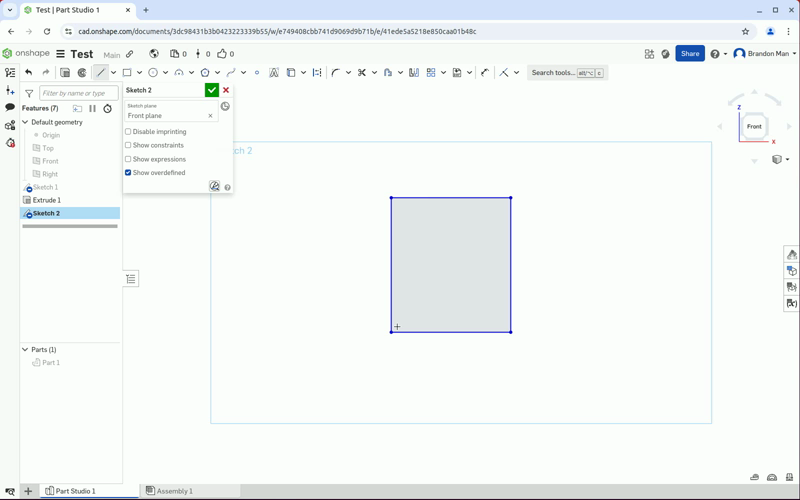
key_up(shift)
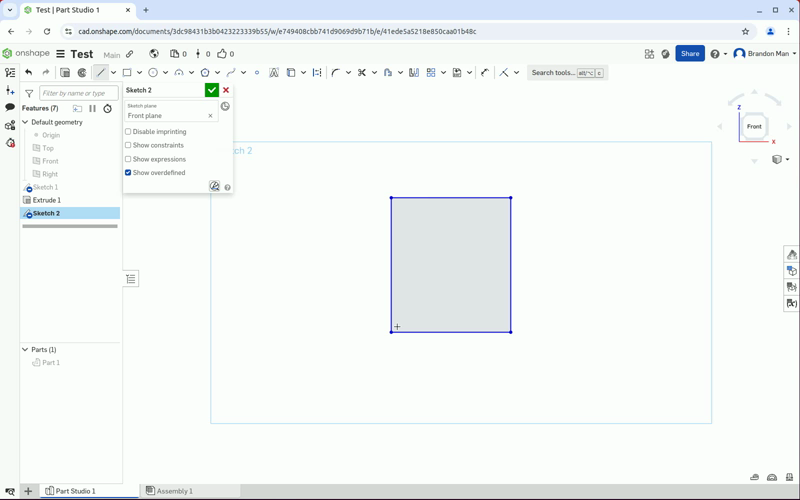
key_down(shift)
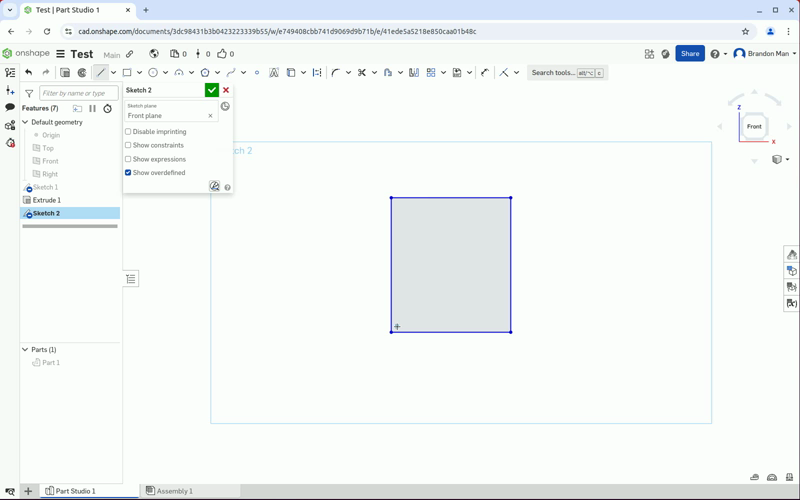
mouse_move(504, 326)
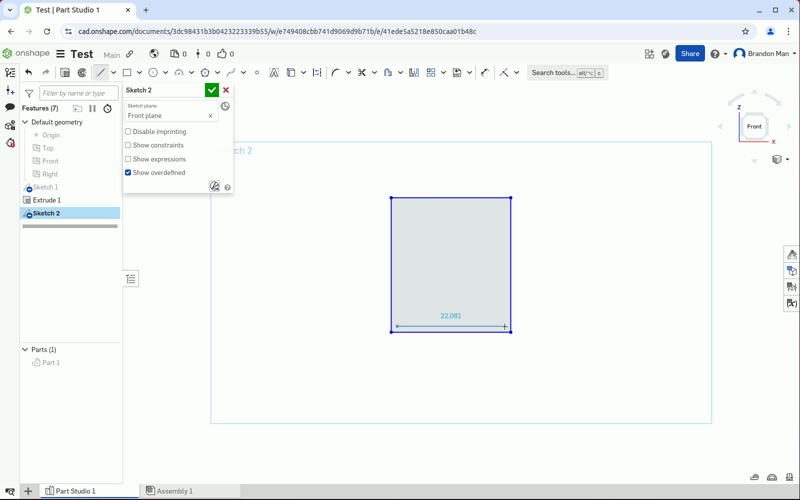
click(504, 326)
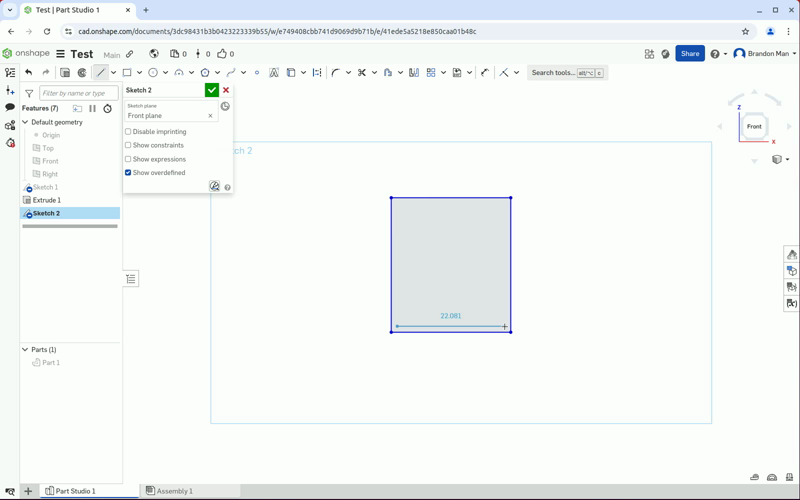
key_up(shift)
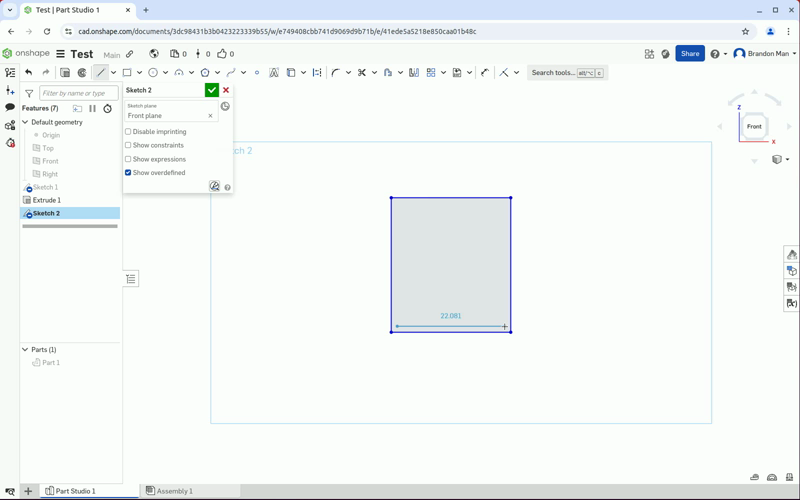
key_down(shift)
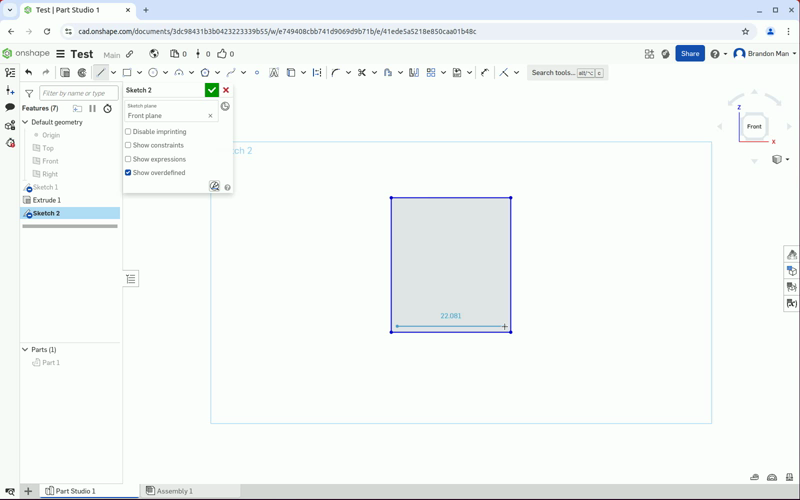
mouse_move(504, 203)
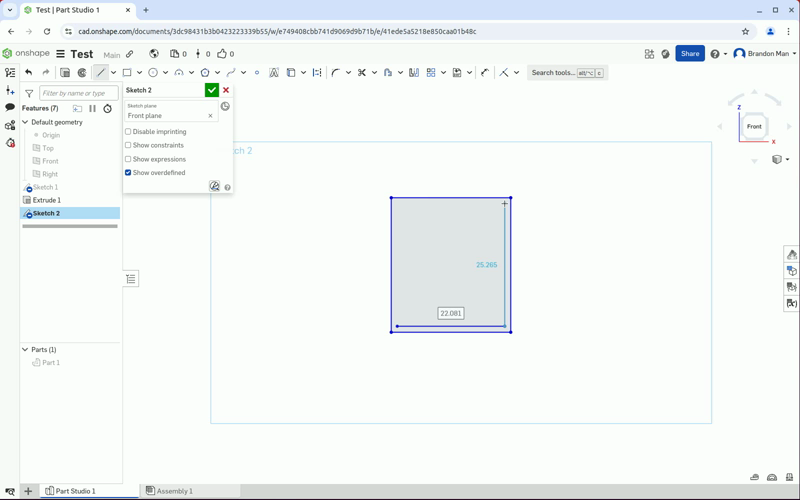
click(504, 203)
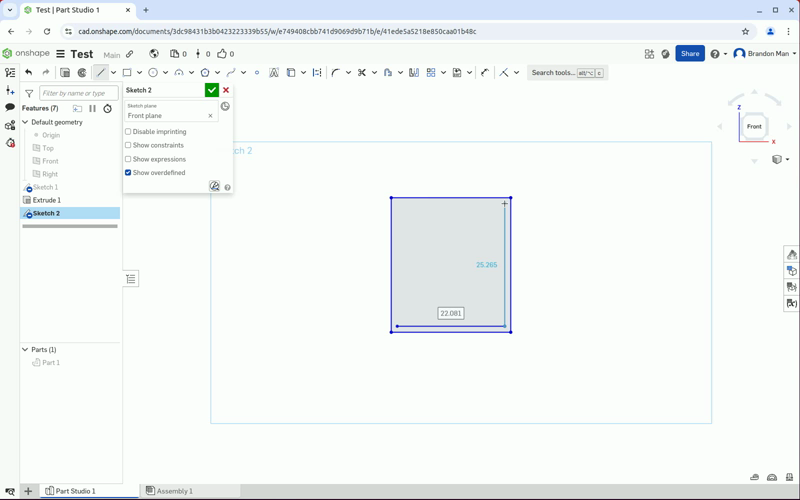
key_up(shift)
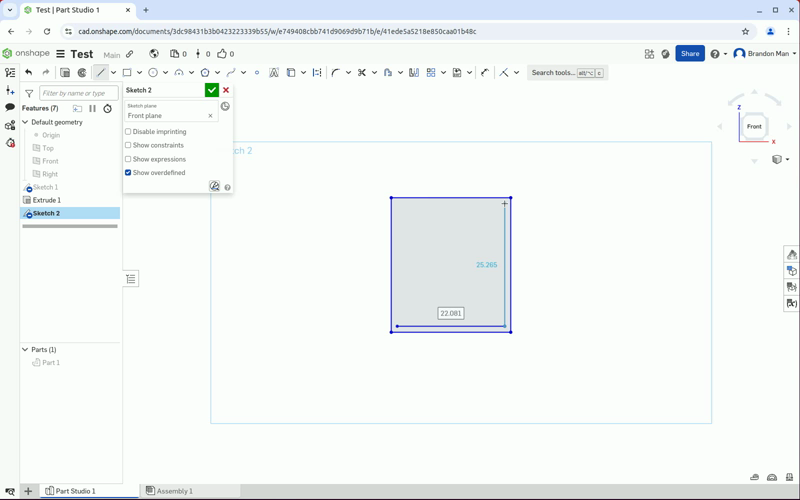
key_down(shift)
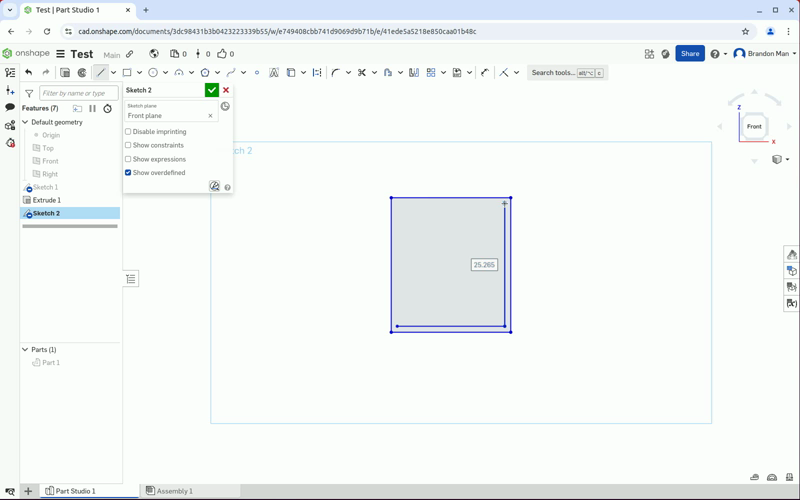
mouse_move(397, 203)
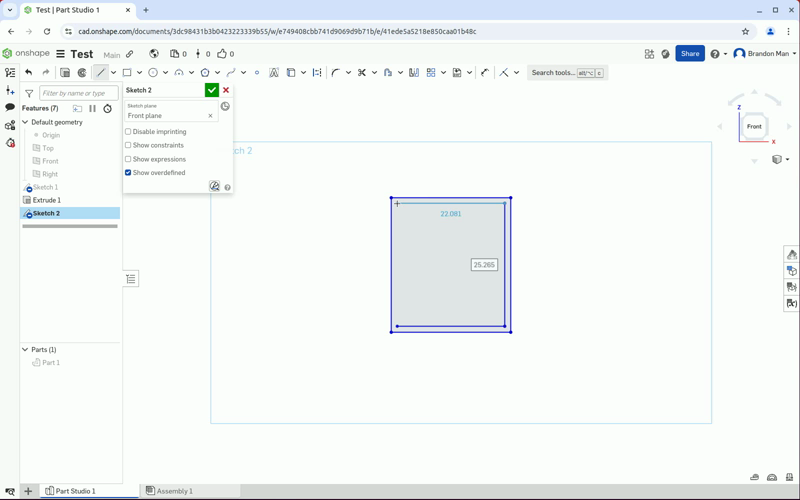
click(397, 203)
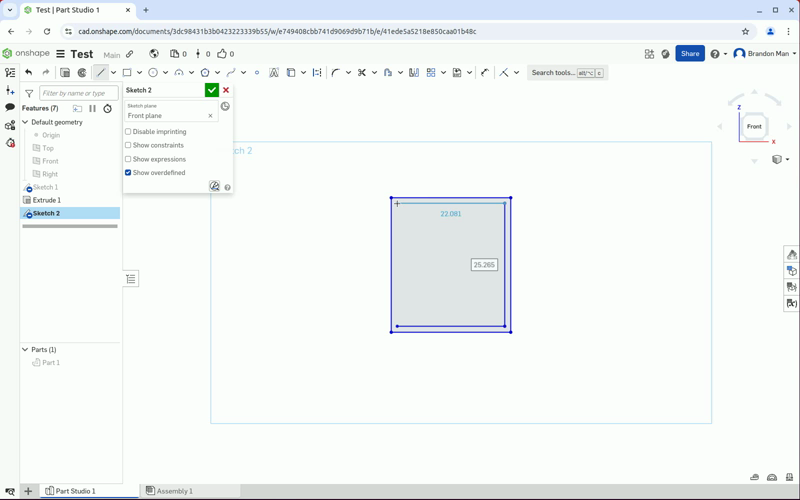
key_up(shift)
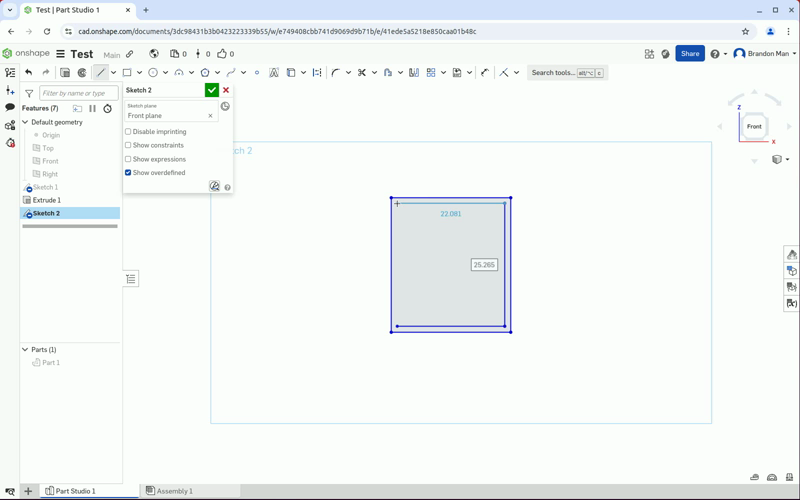
key_down(shift)
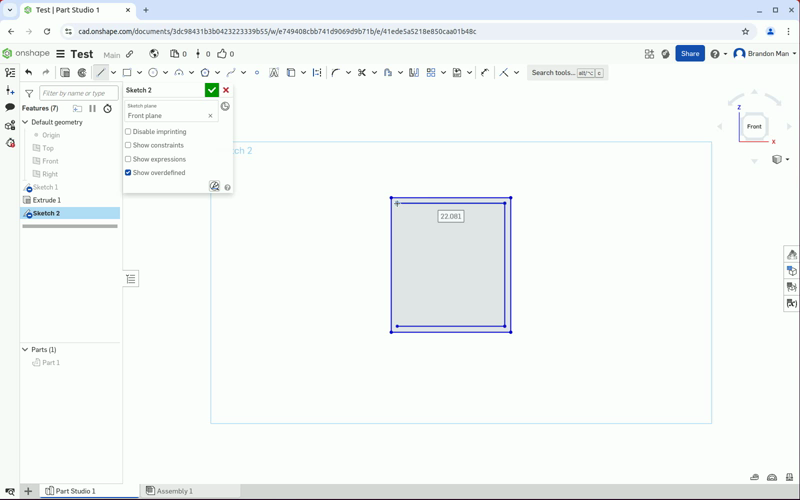
mouse_move(397, 326)
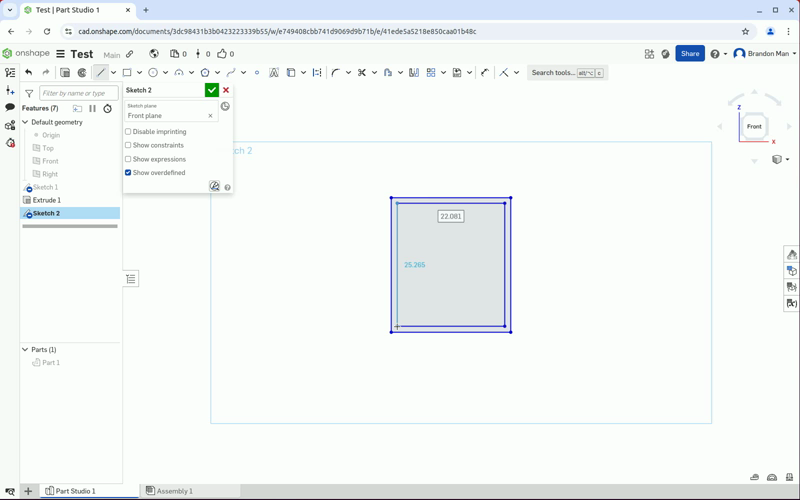
key_up(shift)
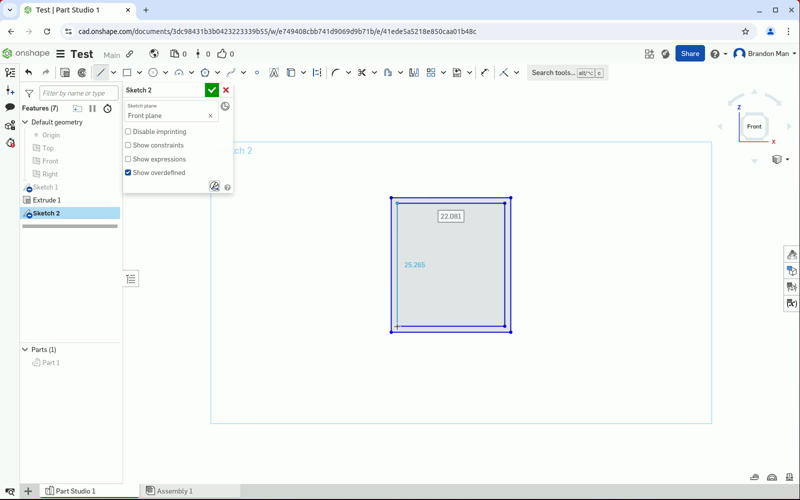
click(397, 326)
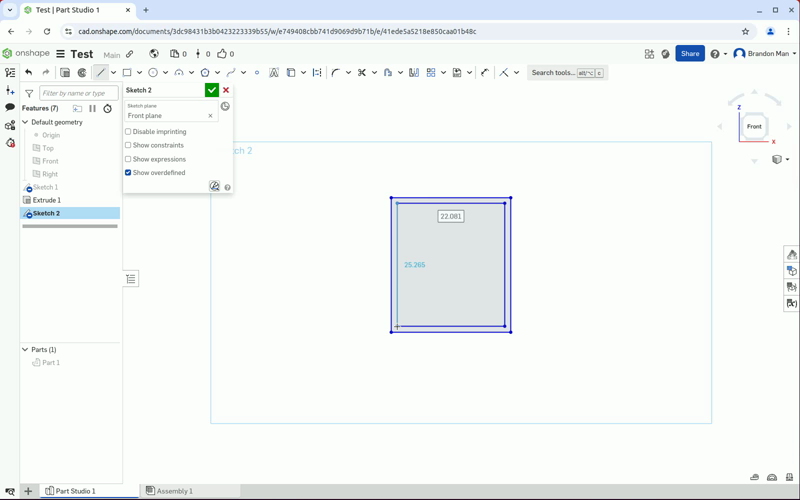
key(esc)
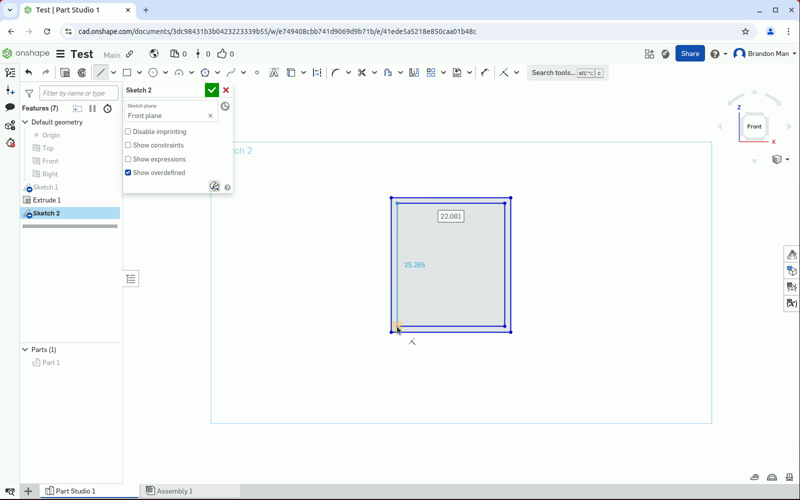
mouse_move(465, 329)
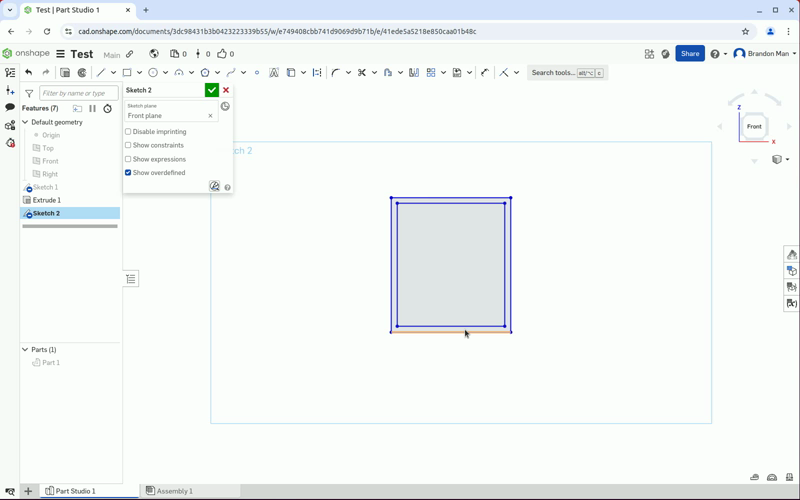
click(465, 329)
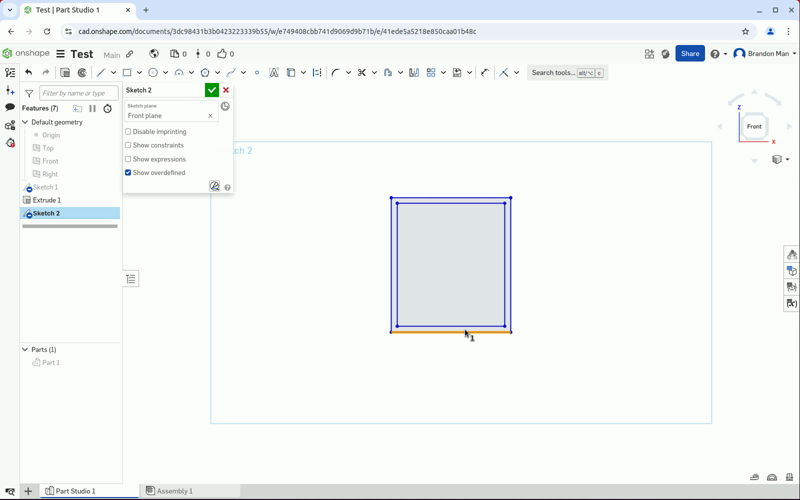
mouse_move(73, 352)
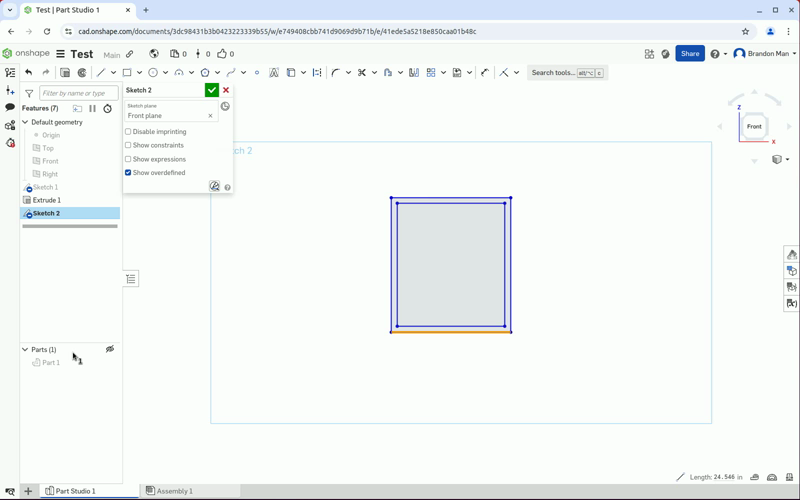
key(shift+y)
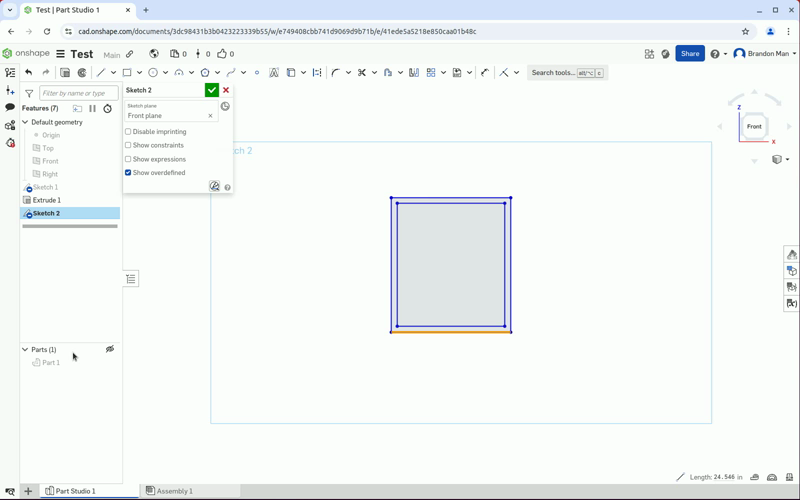
key(shift+e)
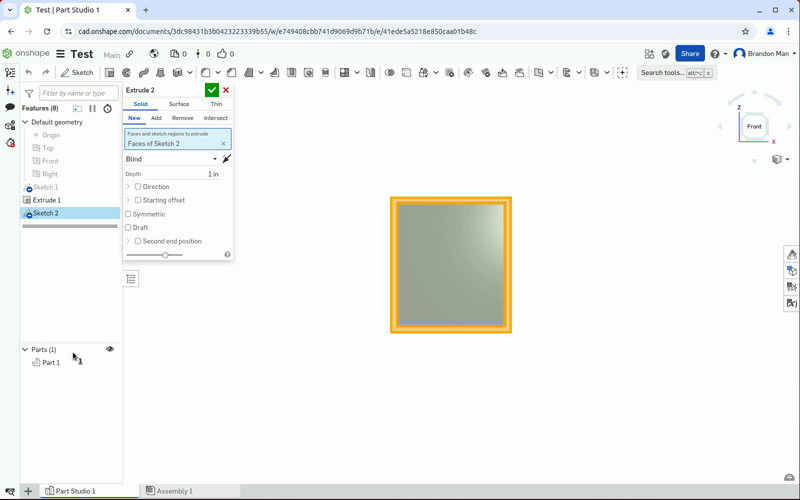
mouse_move(143, 106)
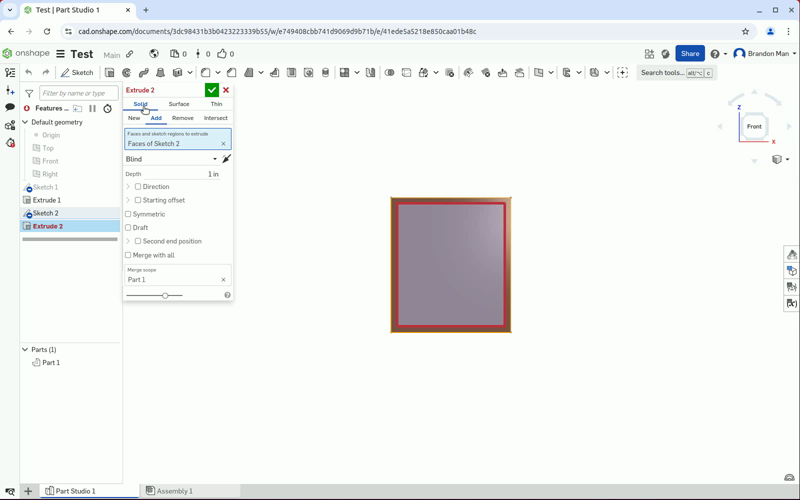
click(143, 106)
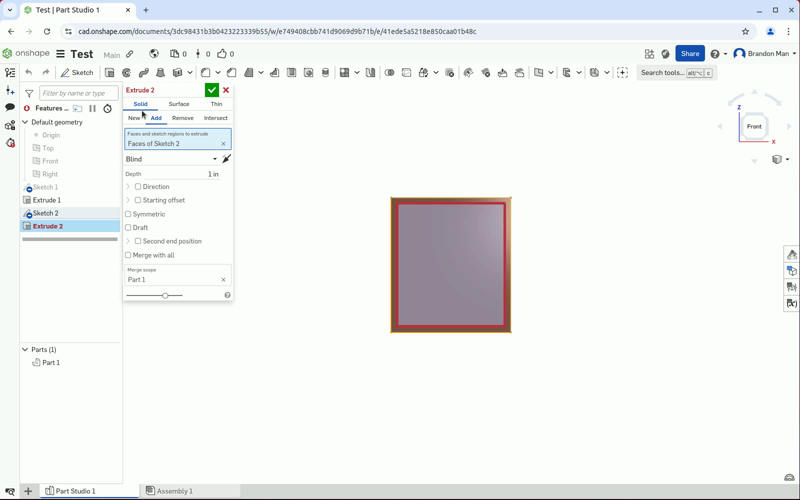
mouse_move(137, 120)
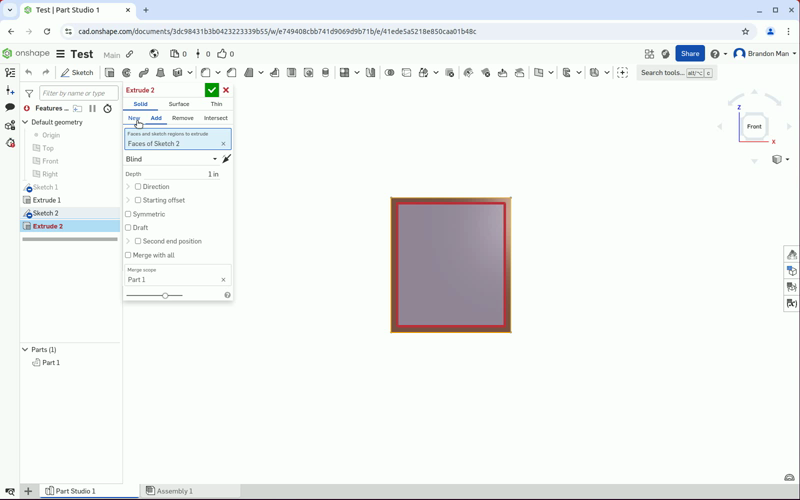
click(137, 120)
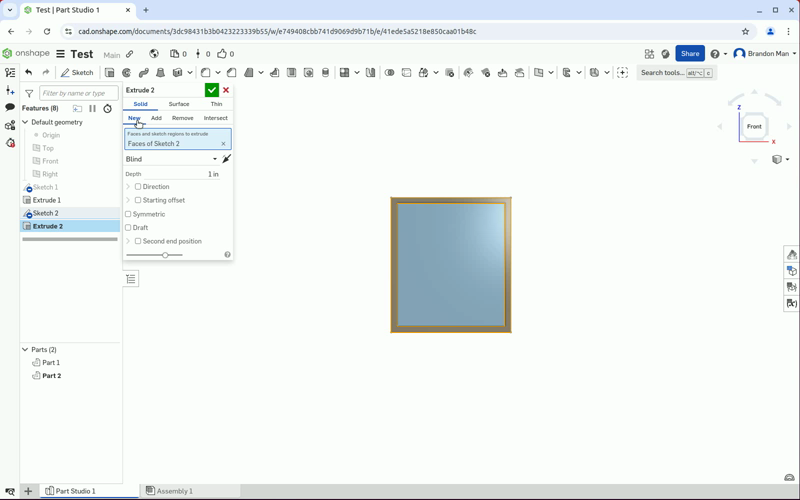
key(tab, 4)
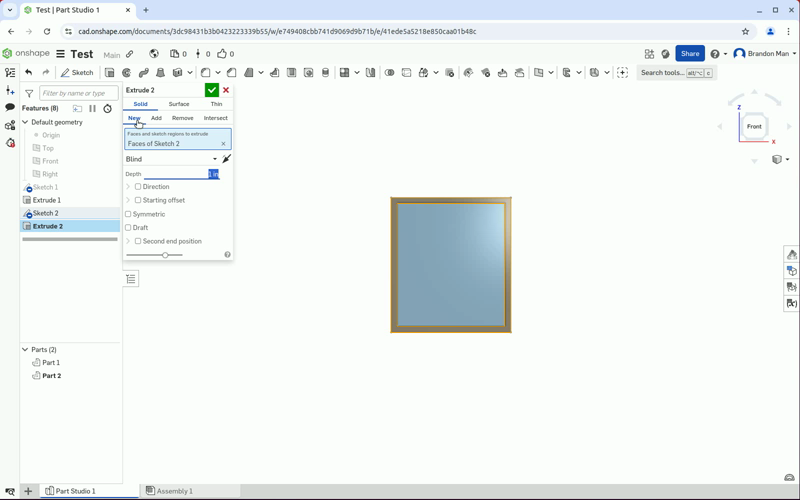
text(-23.108)
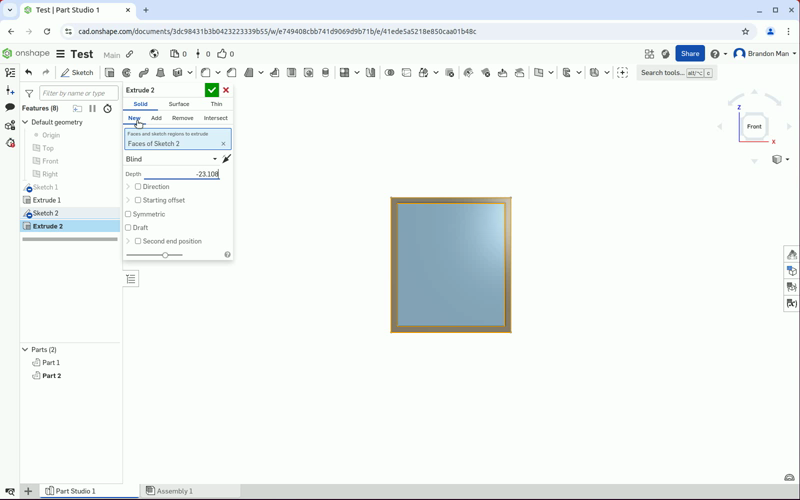
key(enter)
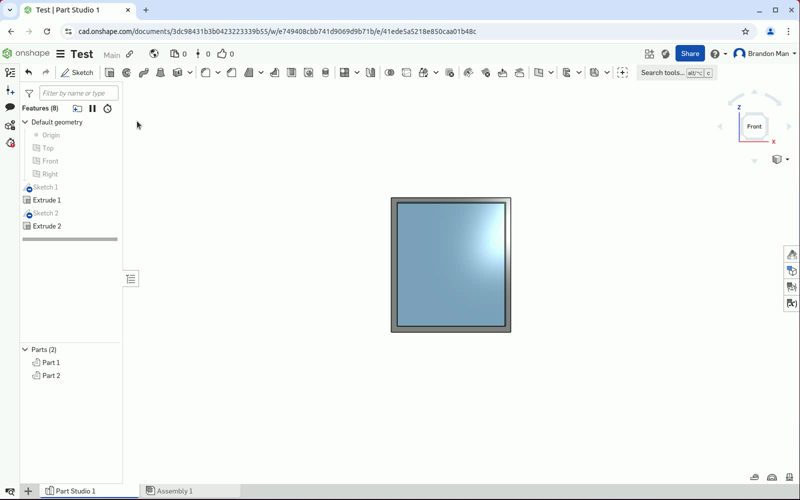
key(shift+h)
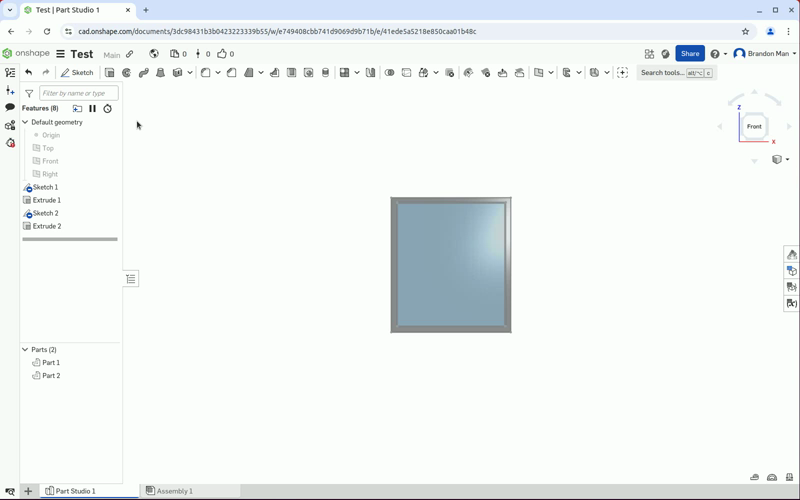
key(shift+h)
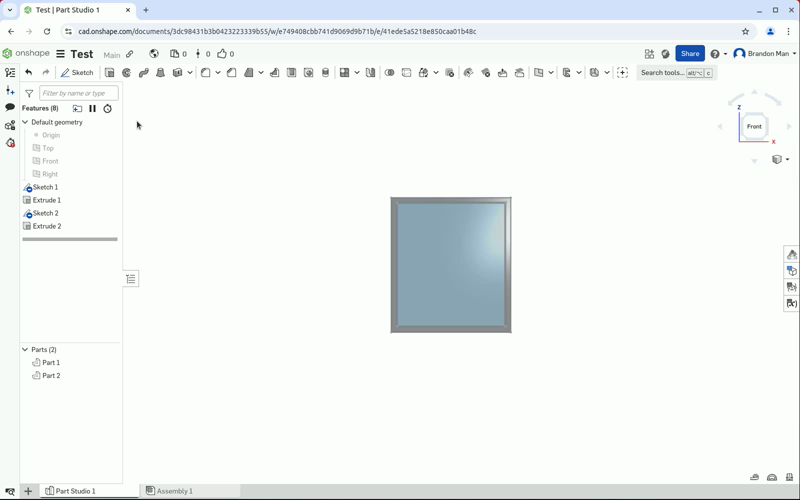
key(shift+7)
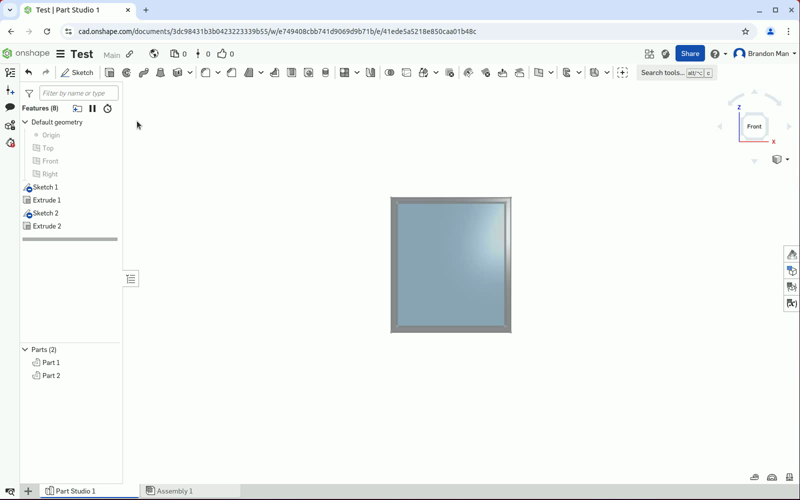
key(left, 2)
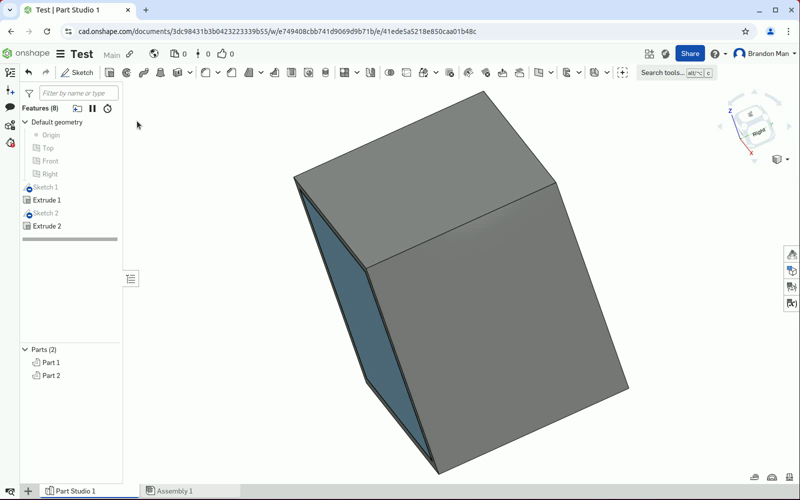
key(down, 2)
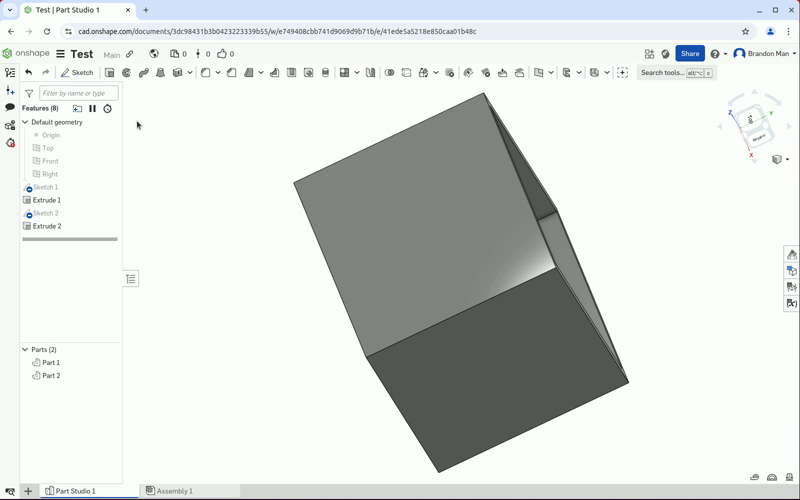
key(up, 2)
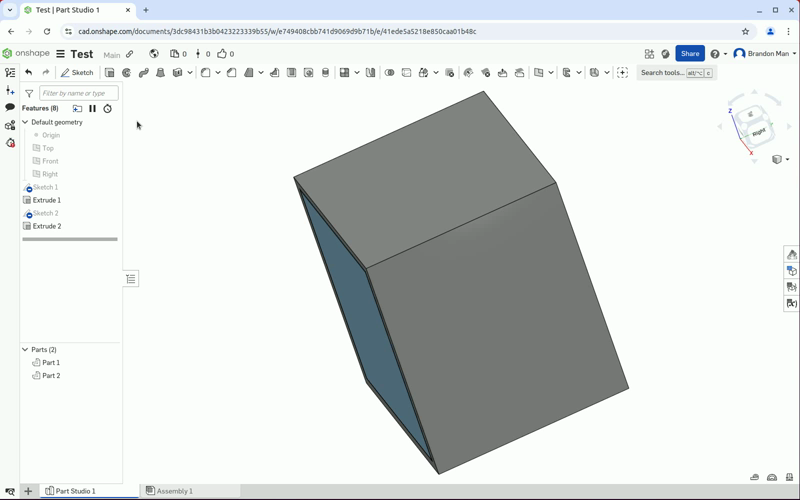
key(right, 2)
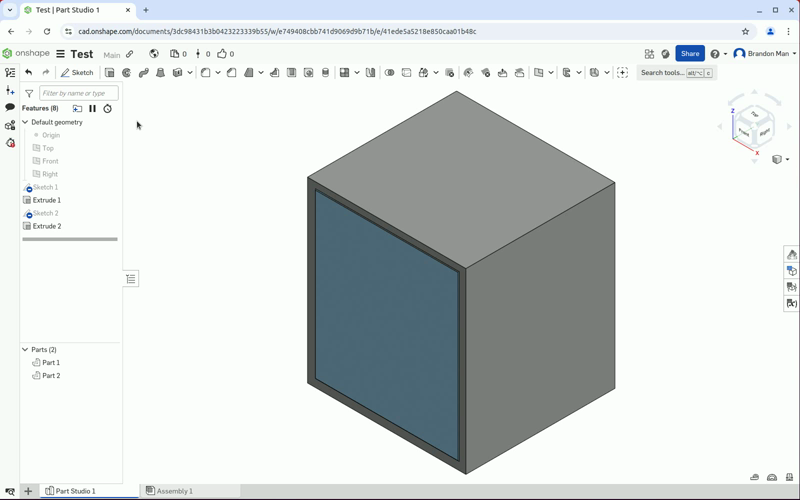
mouse_move(73, 189)
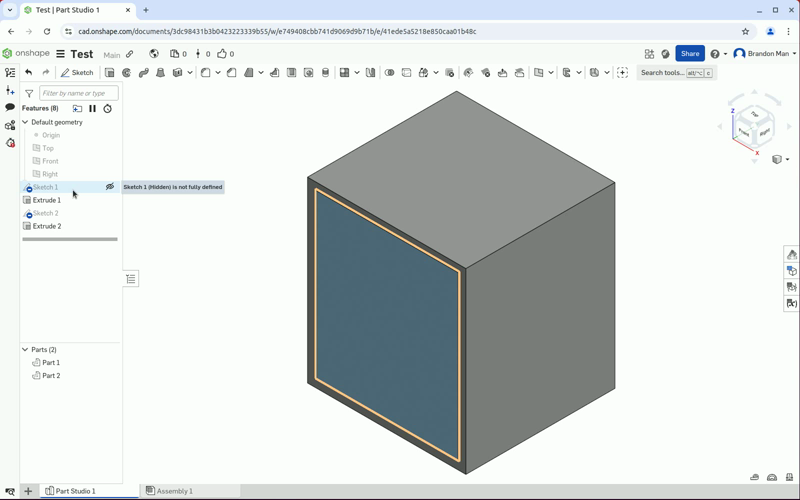
click(73, 189)